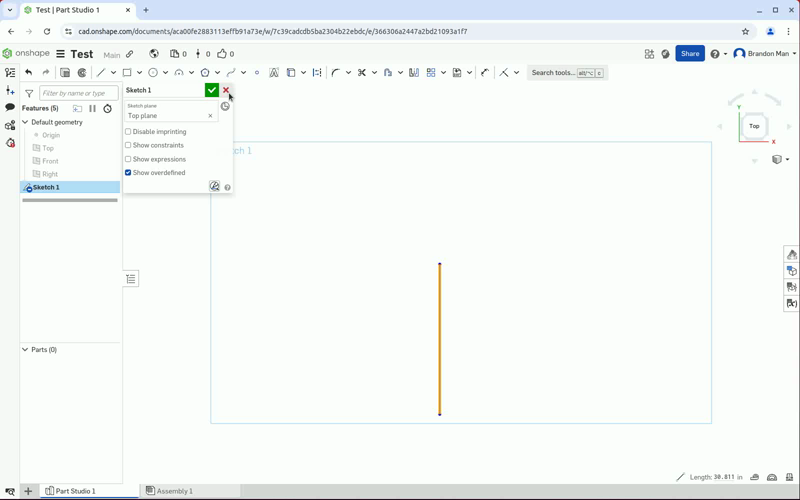
key(shift+h)
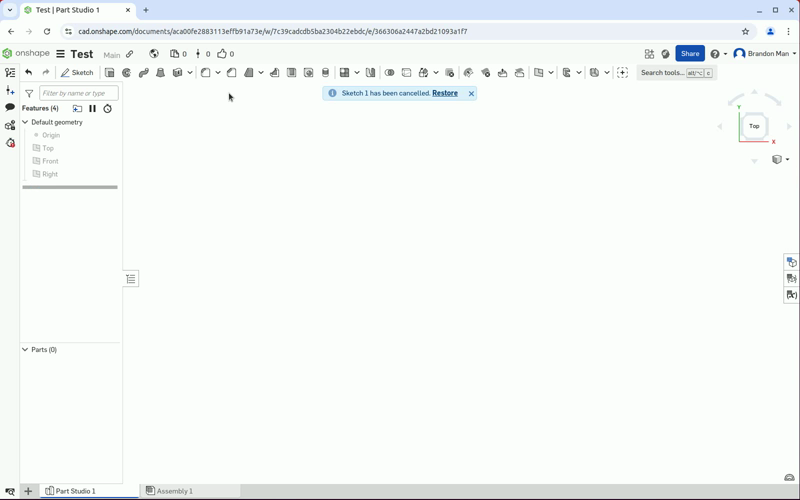
mouse_move(73, 352)
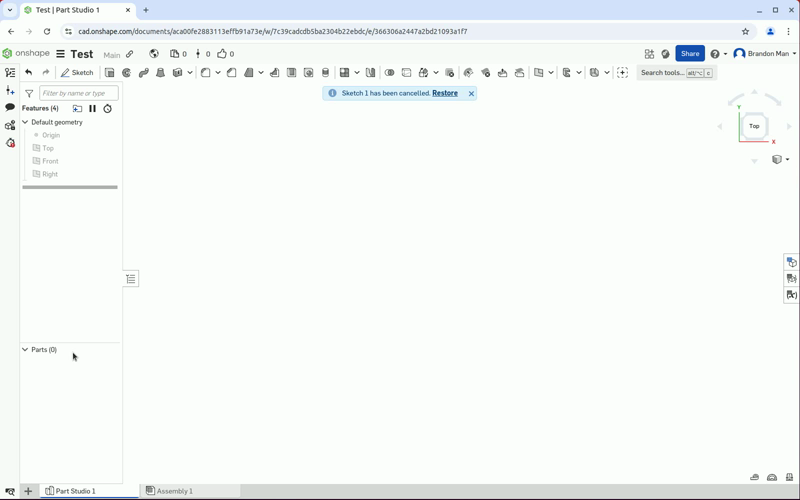
key(y)
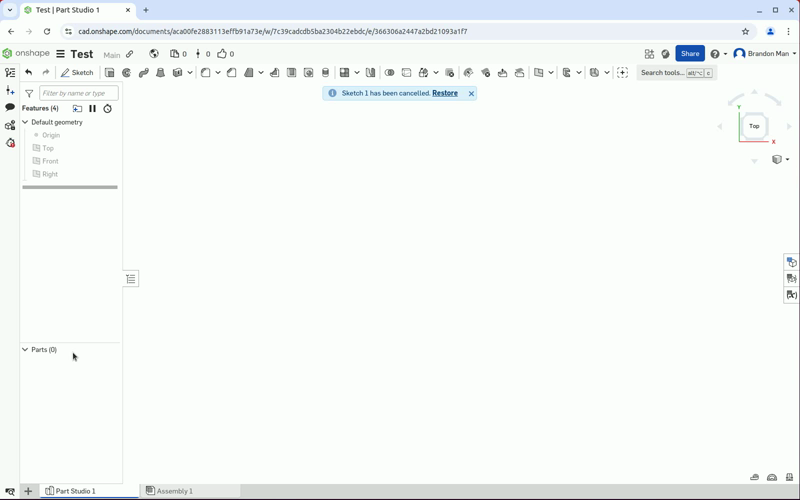
key(shift+p)
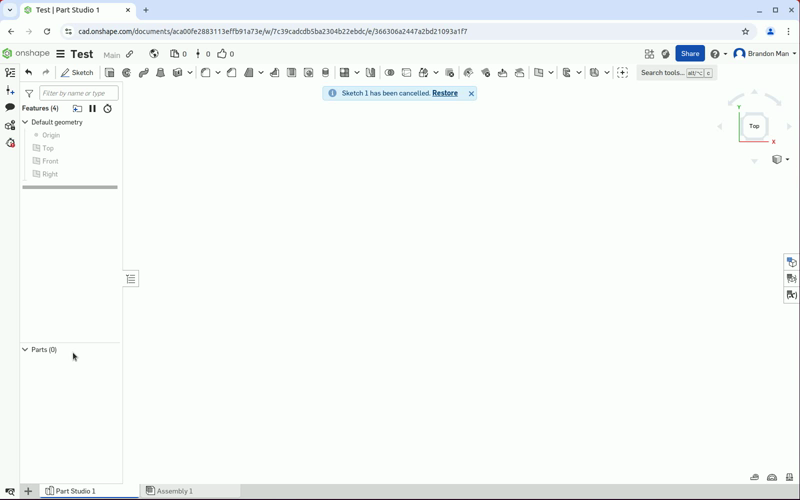
key(space)
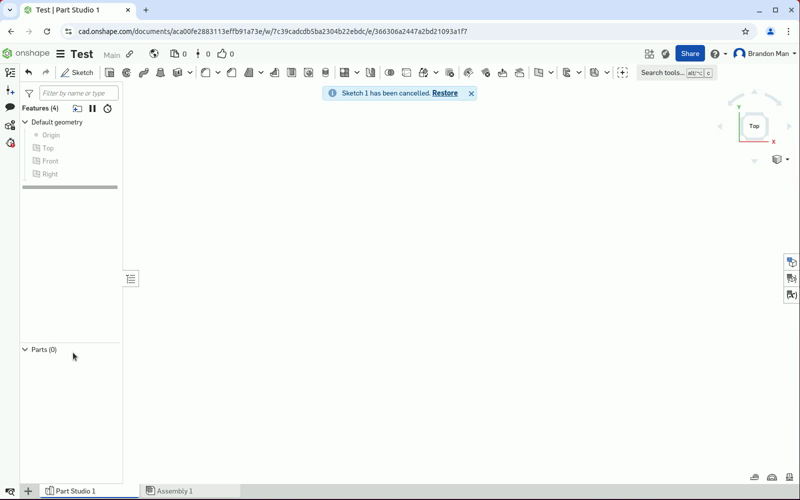
key_down(shift)
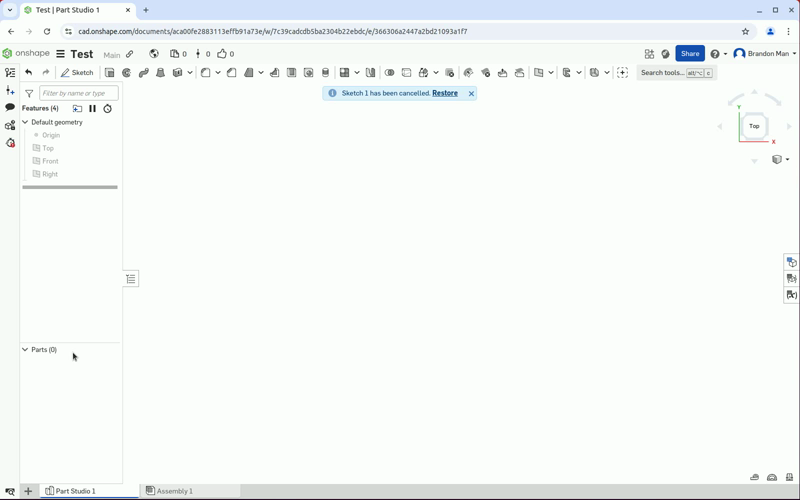
key(up)
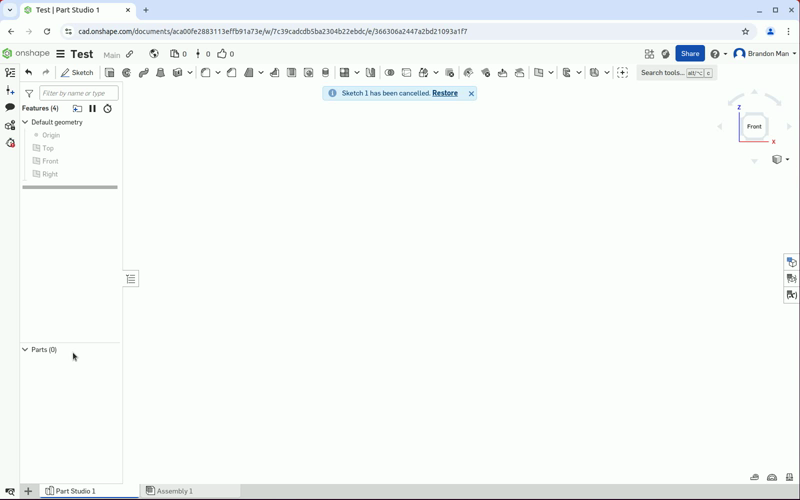
key_up(shift)
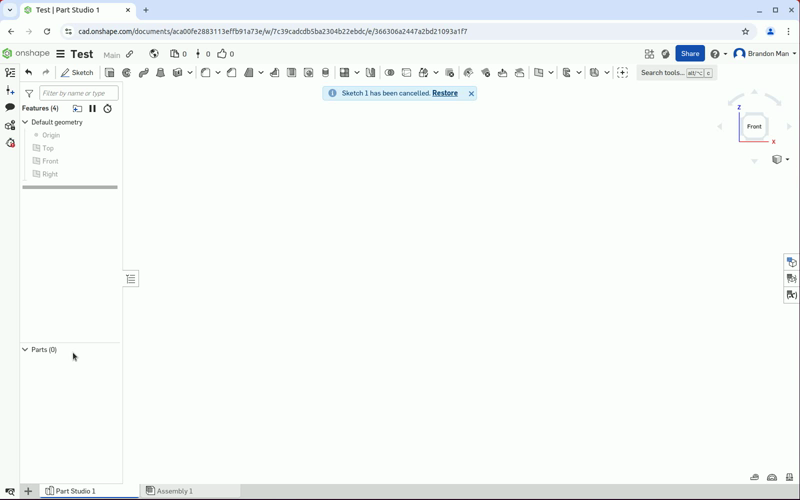
mouse_move(73, 352)
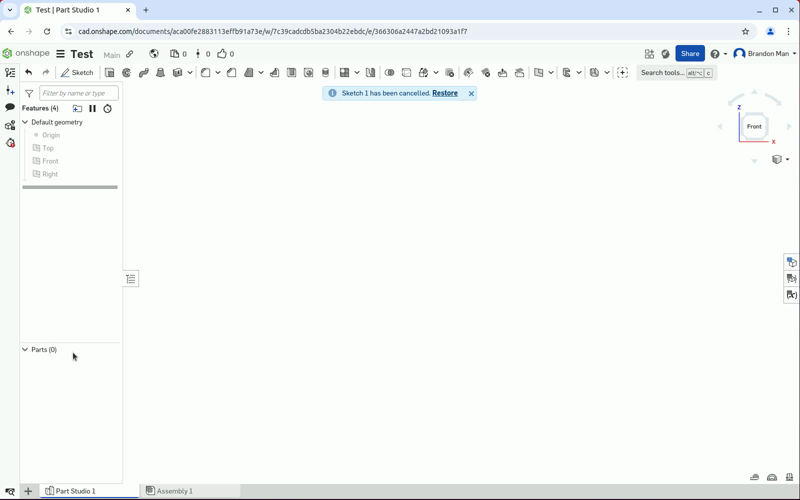
key(shift+y)
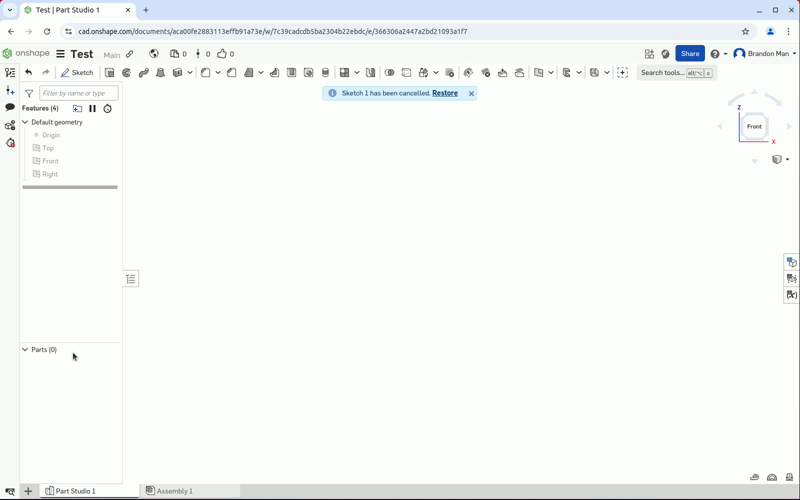
key(shift+s)
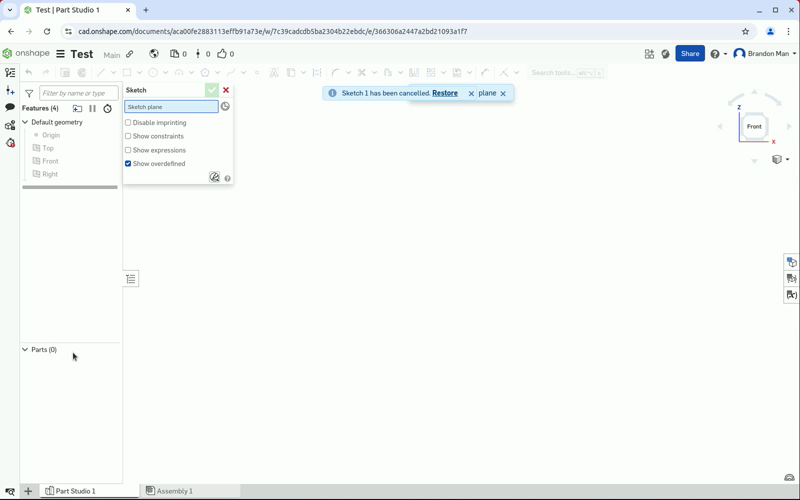
mouse_move(73, 163)
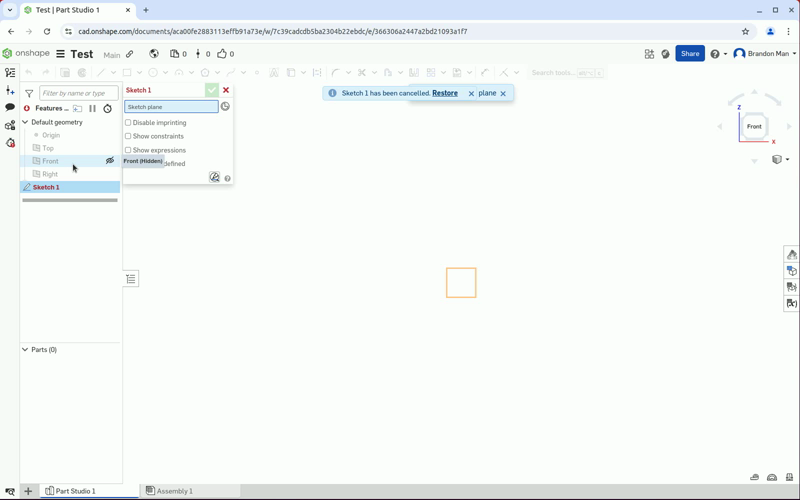
click(73, 163)
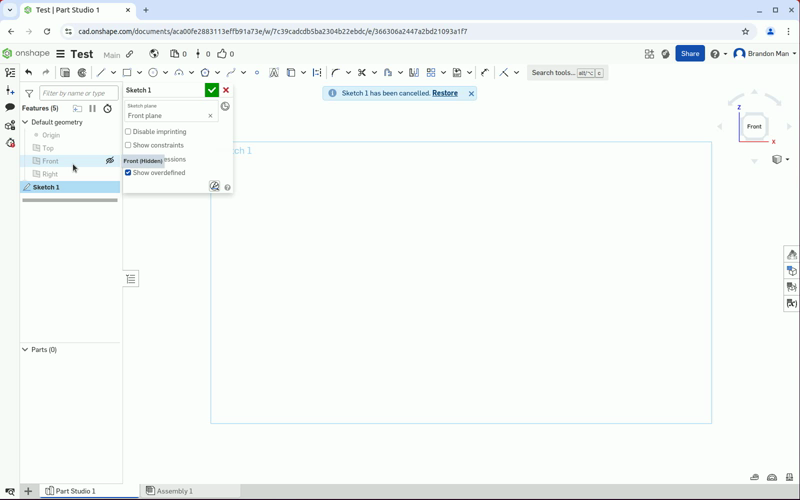
mouse_move(73, 352)
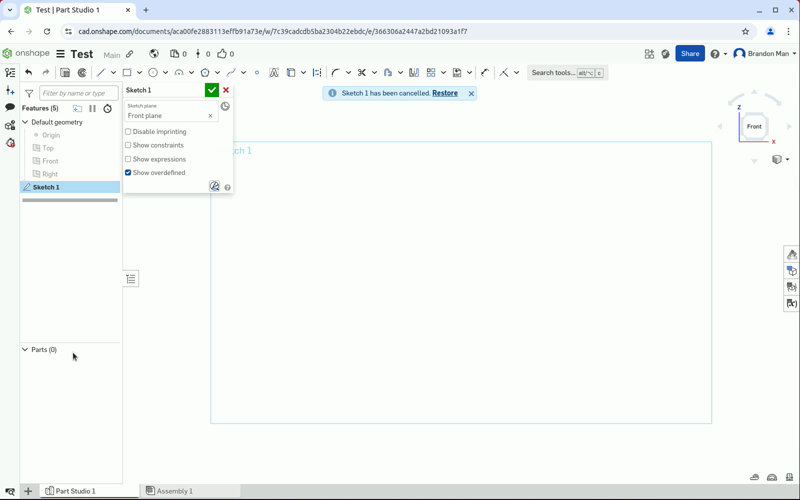
key(y)
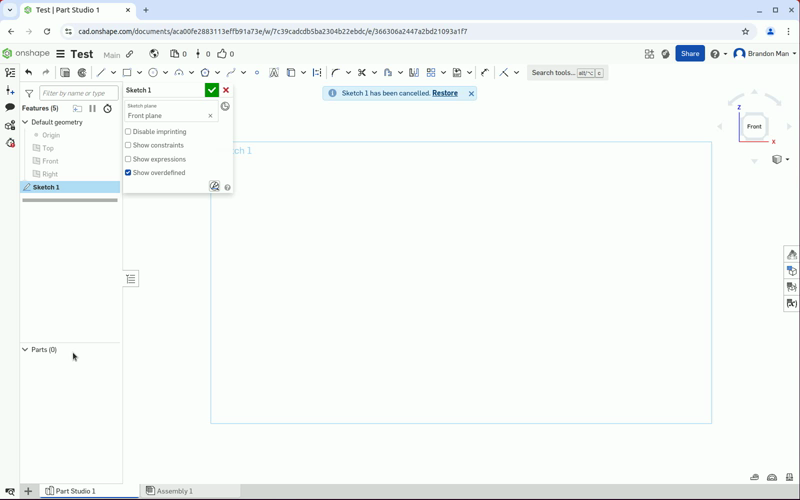
key(l)
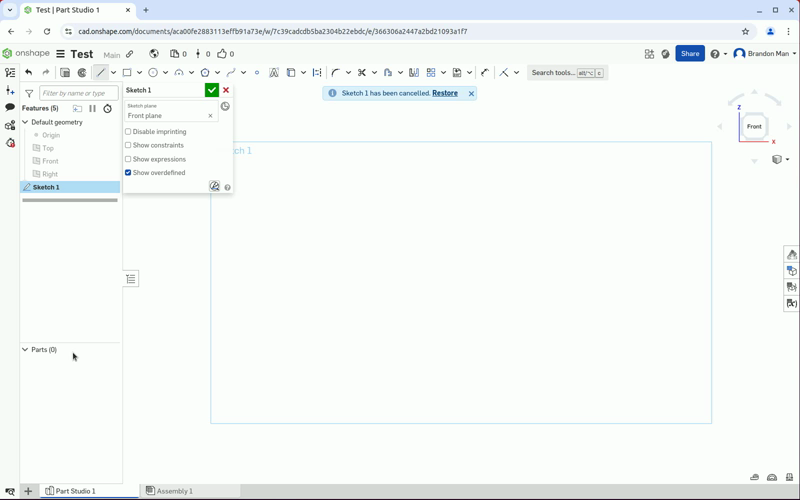
key_down(shift)
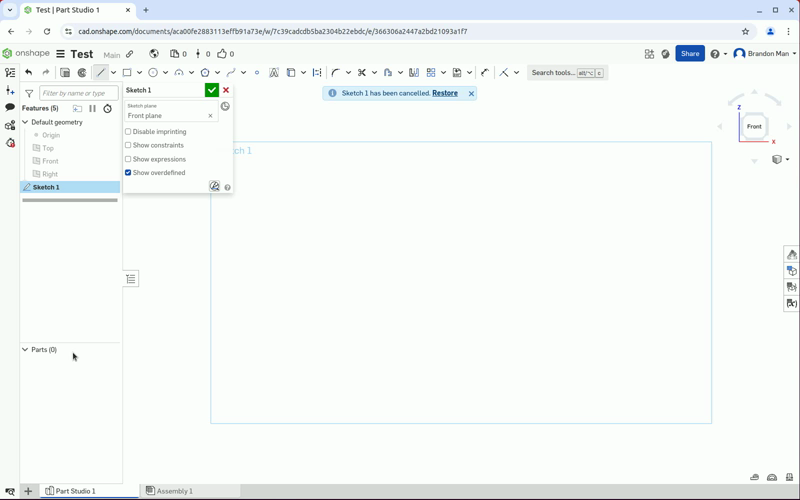
mouse_move(460, 282)
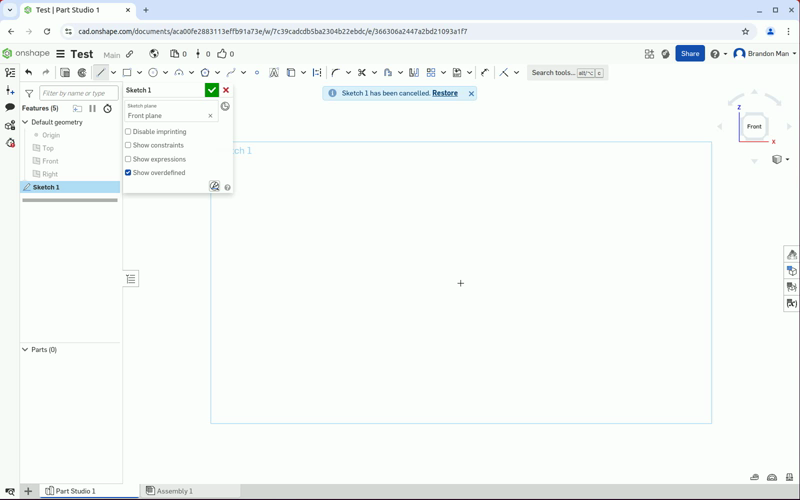
click(460, 282)
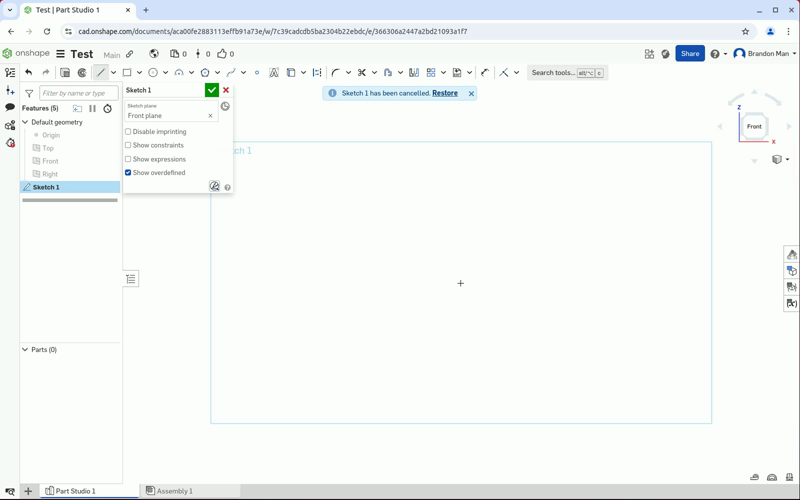
key_up(shift)
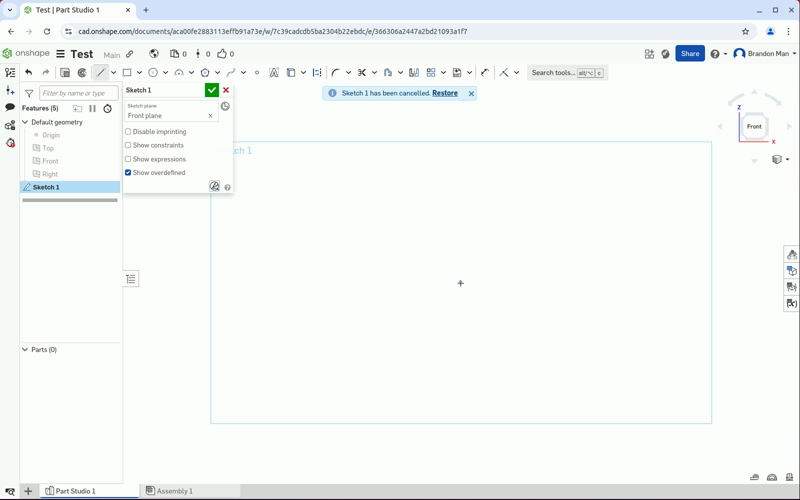
key_down(shift)
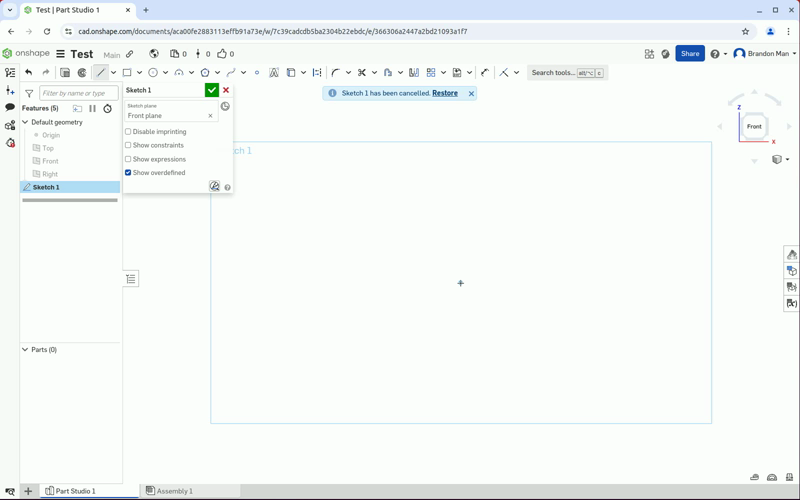
mouse_move(573, 282)
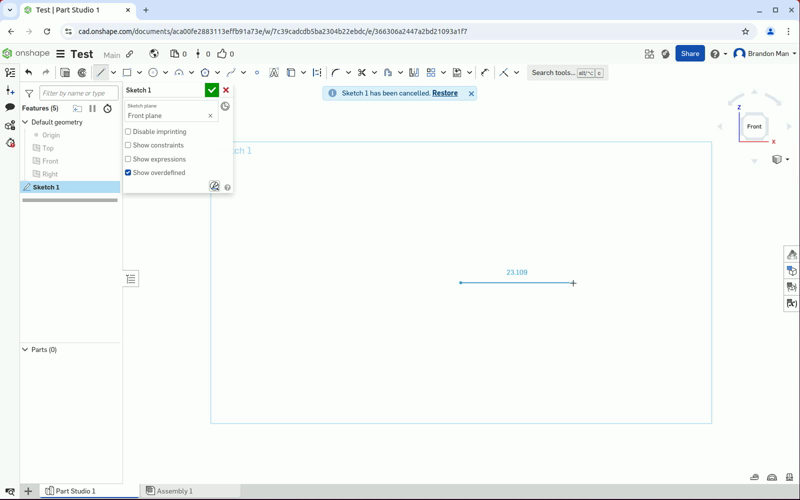
click(573, 282)
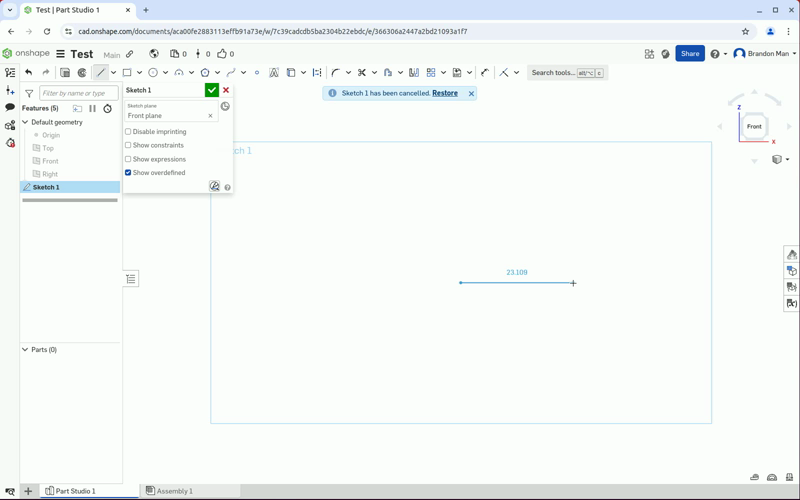
key_up(shift)
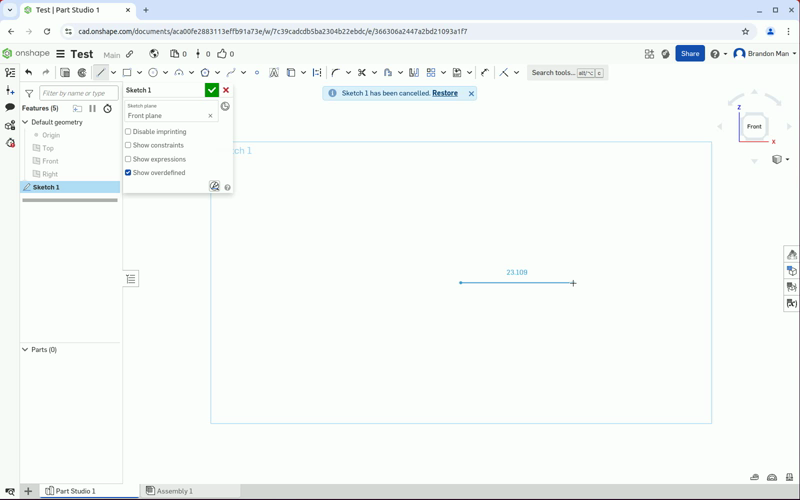
key_down(shift)
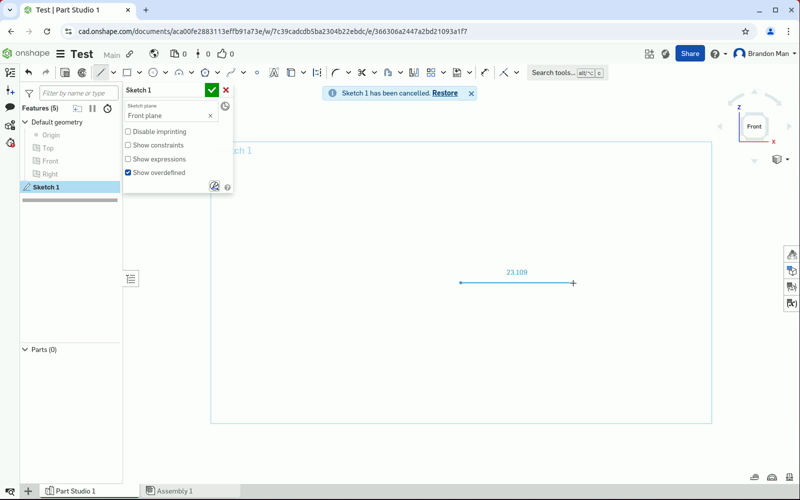
mouse_move(589, 282)
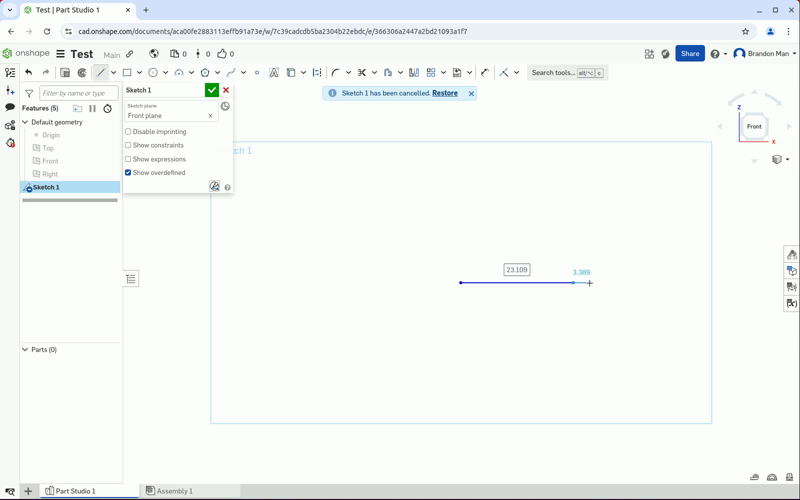
mouse_move(573, 226)
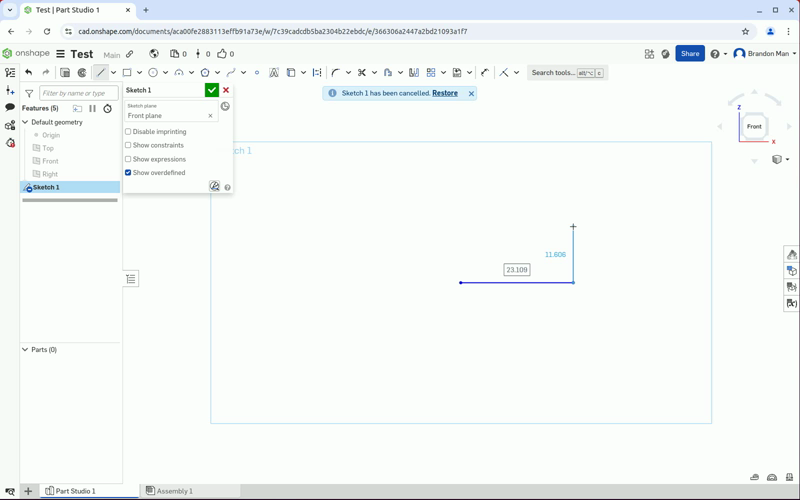
click(573, 226)
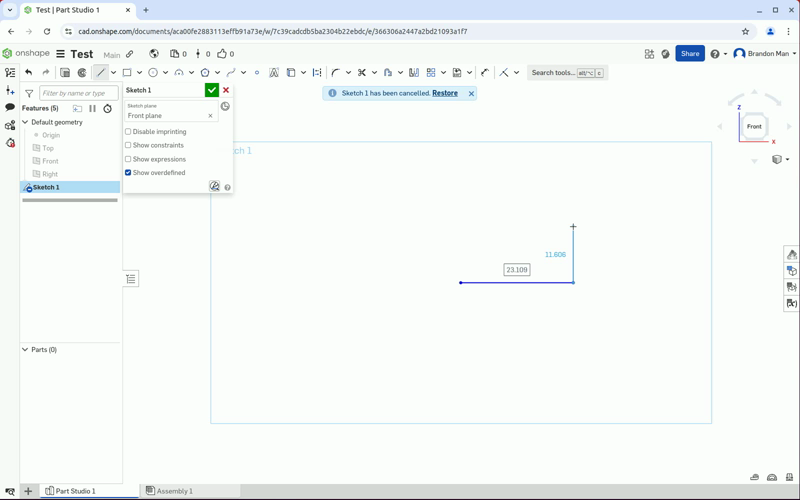
key_up(shift)
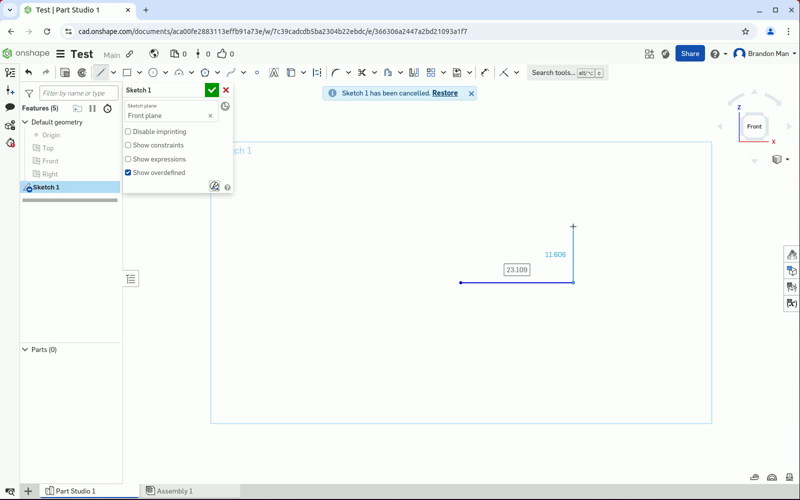
key_down(shift)
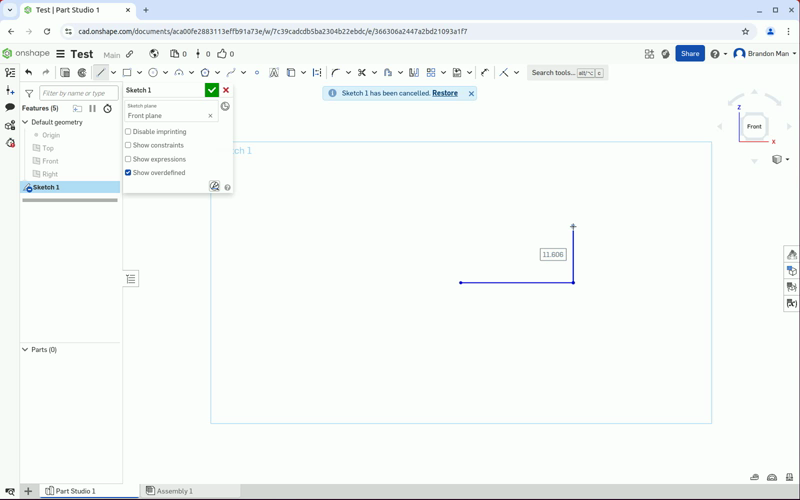
mouse_move(460, 226)
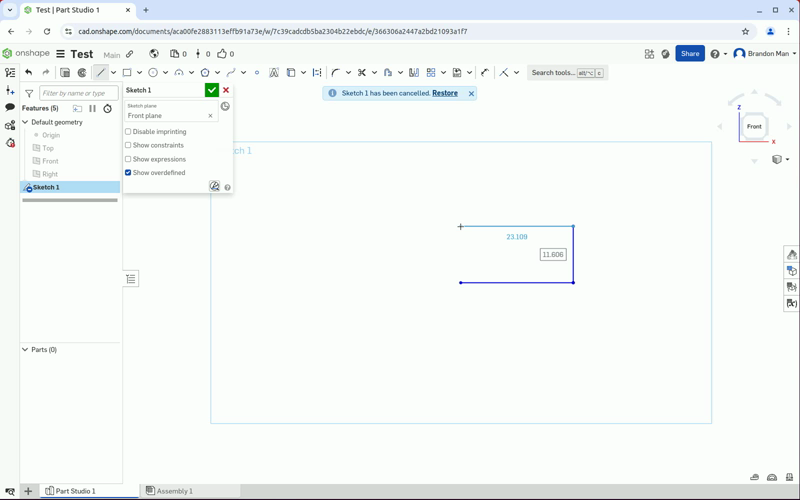
click(460, 226)
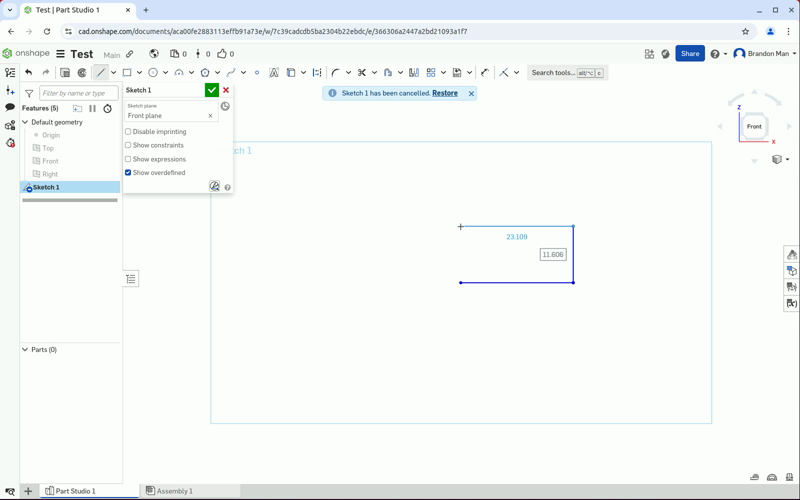
key_up(shift)
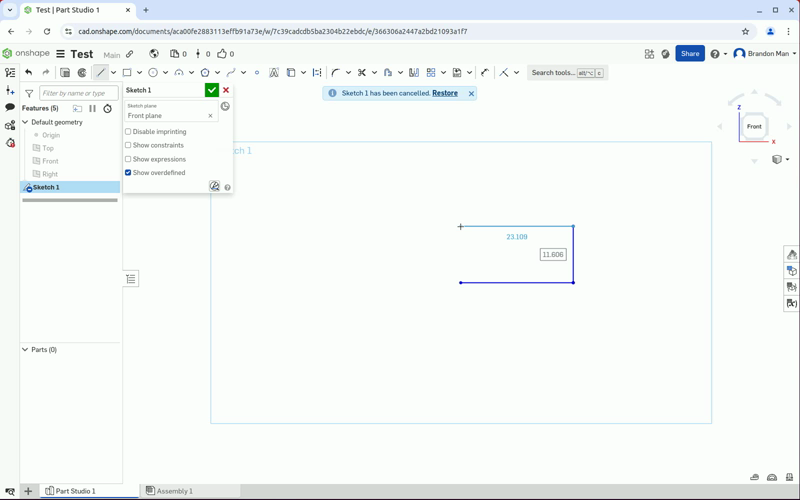
mouse_move(490, 226)
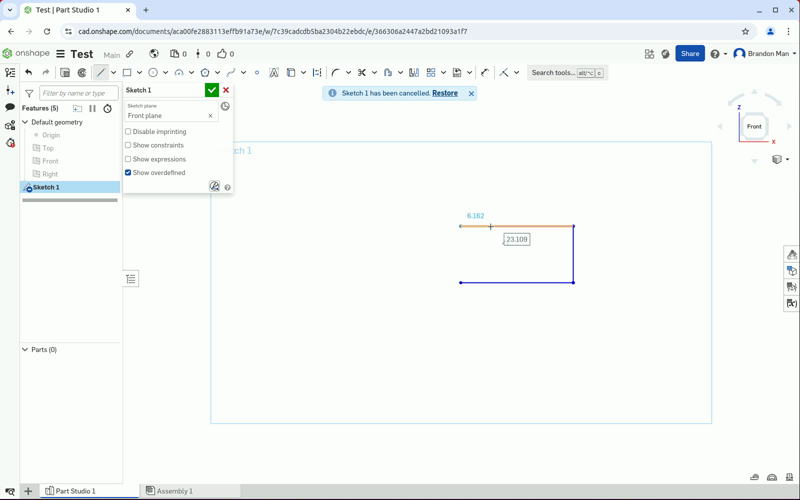
key_down(shift)
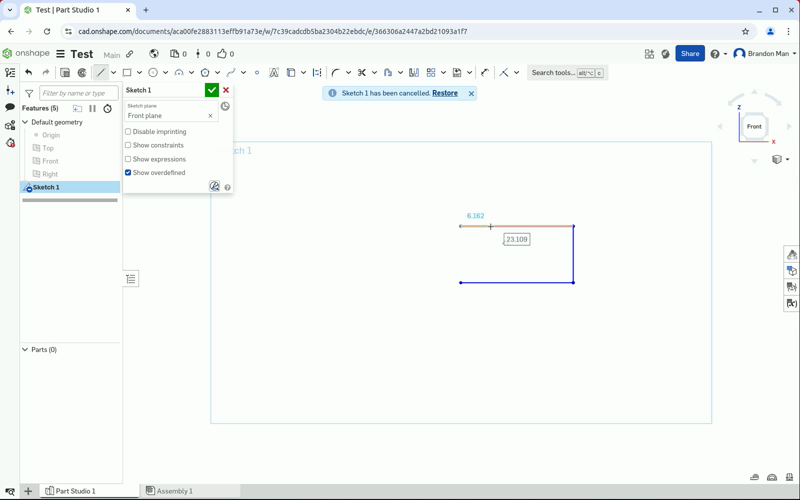
mouse_move(460, 282)
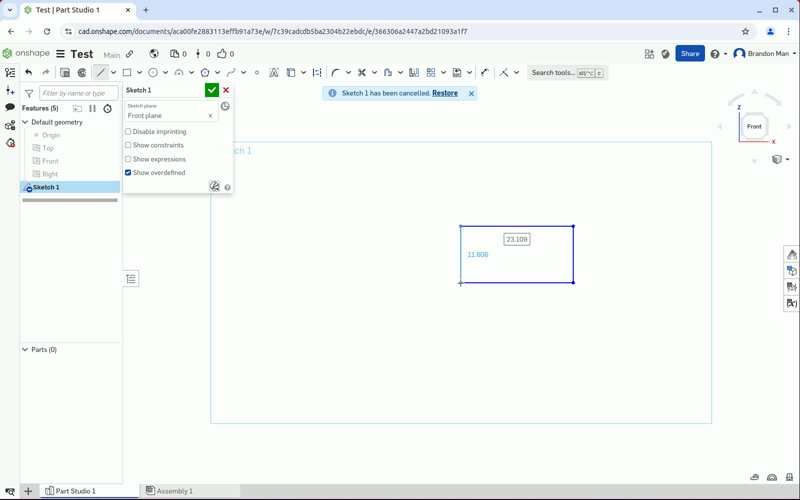
key_up(shift)
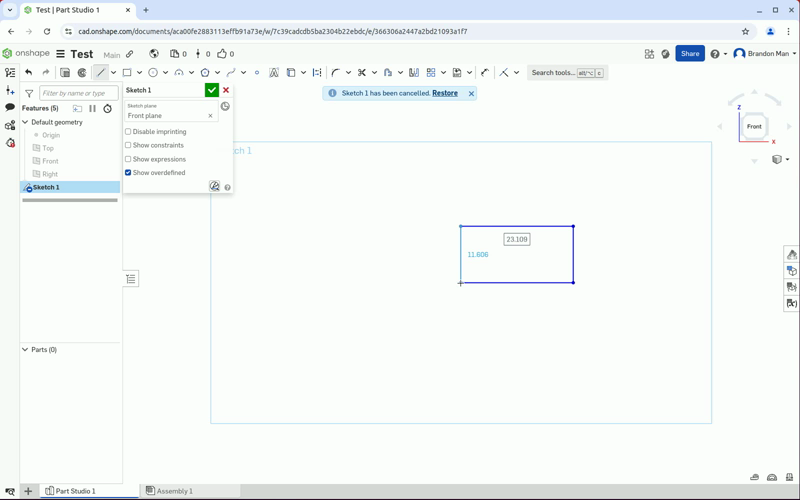
click(460, 282)
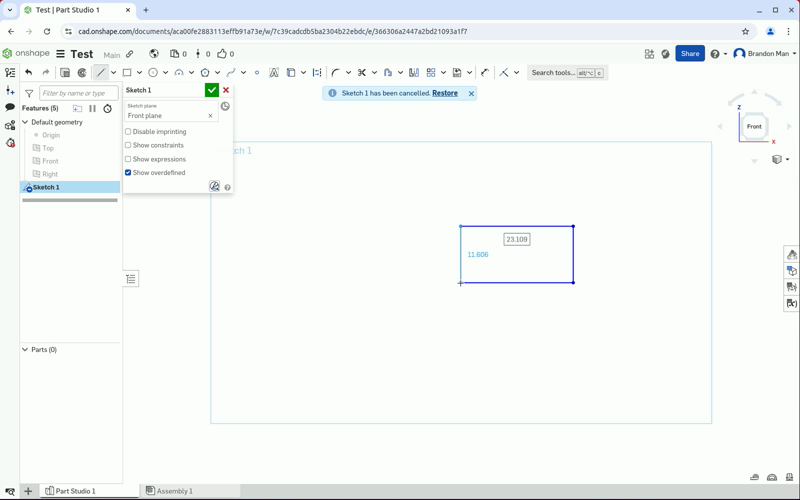
key(esc)
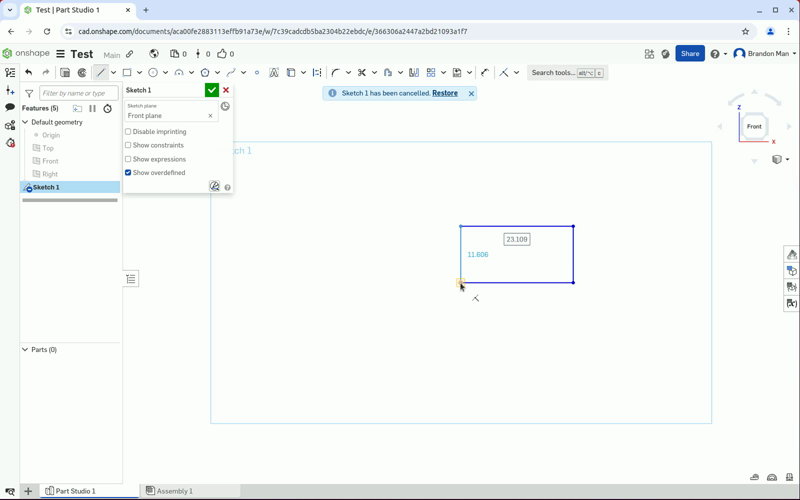
mouse_move(538, 247)
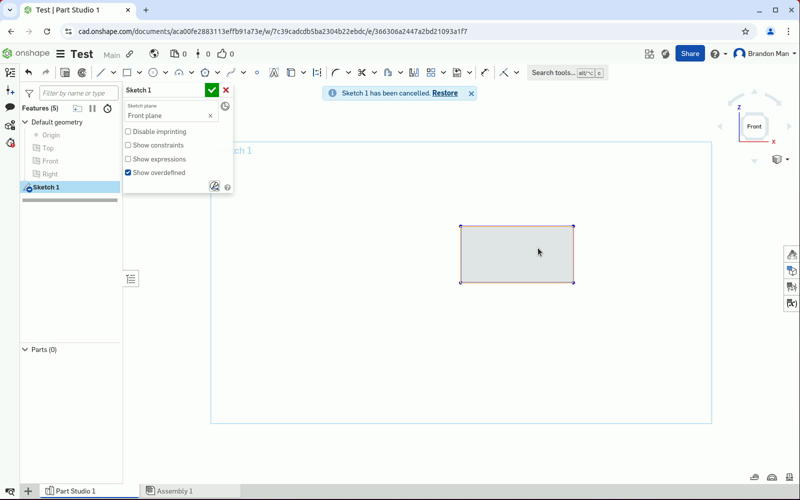
click(538, 247)
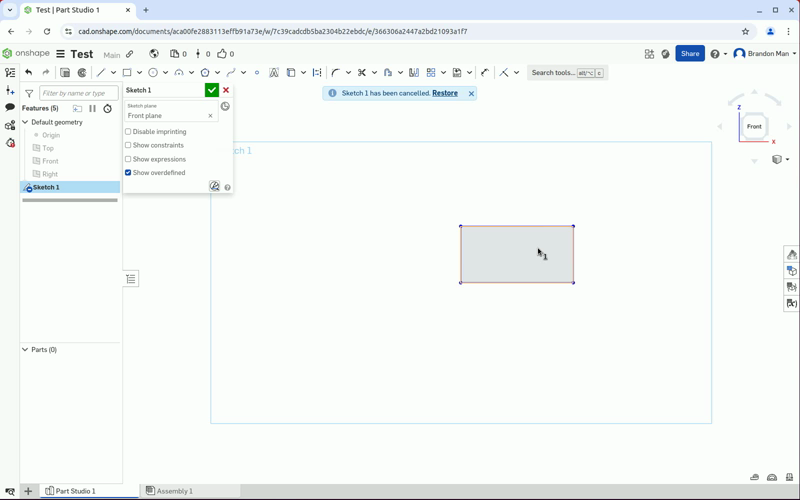
mouse_move(73, 352)
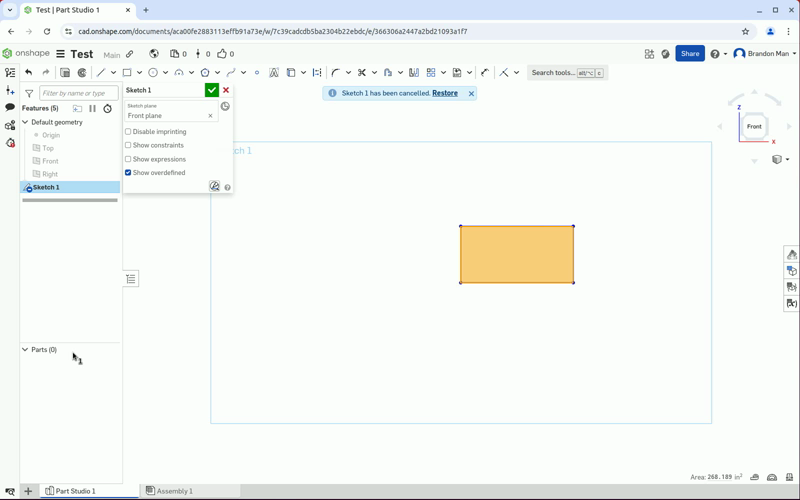
key(shift+y)
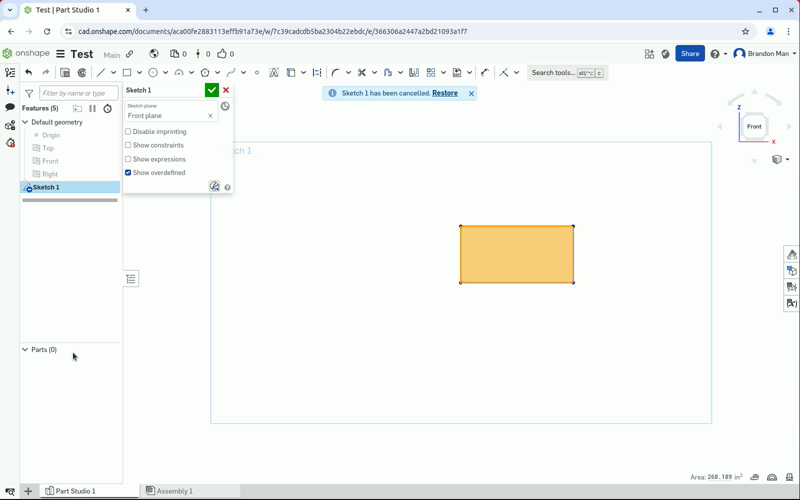
key(shift+e)
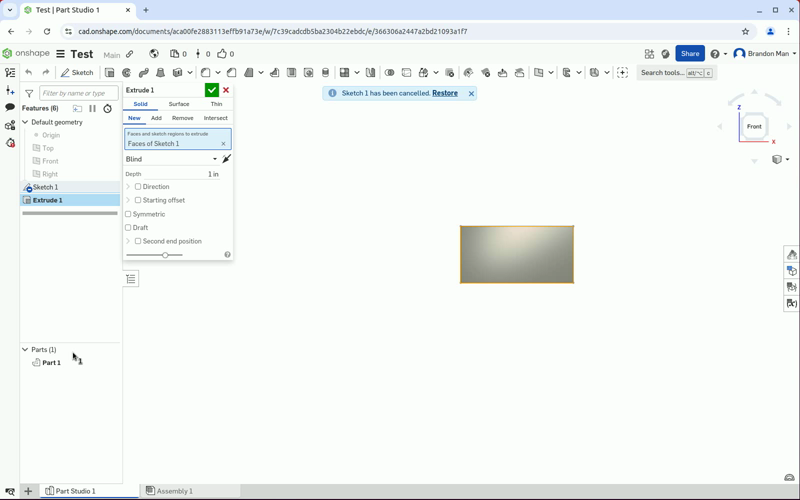
mouse_move(143, 106)
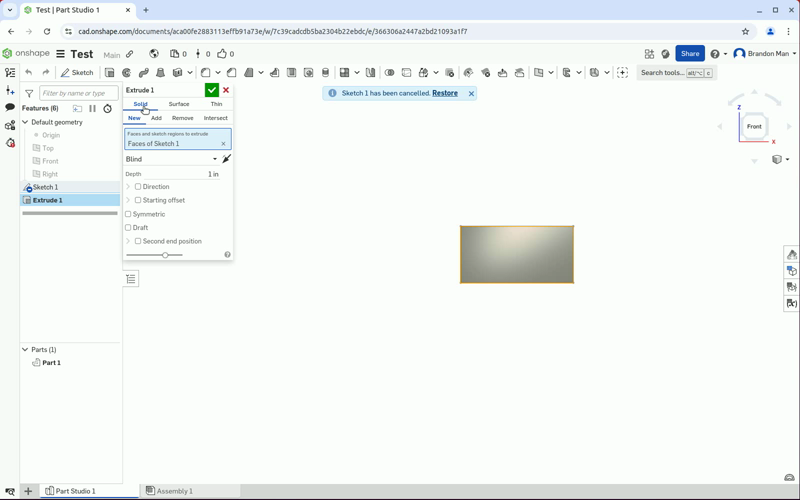
click(143, 106)
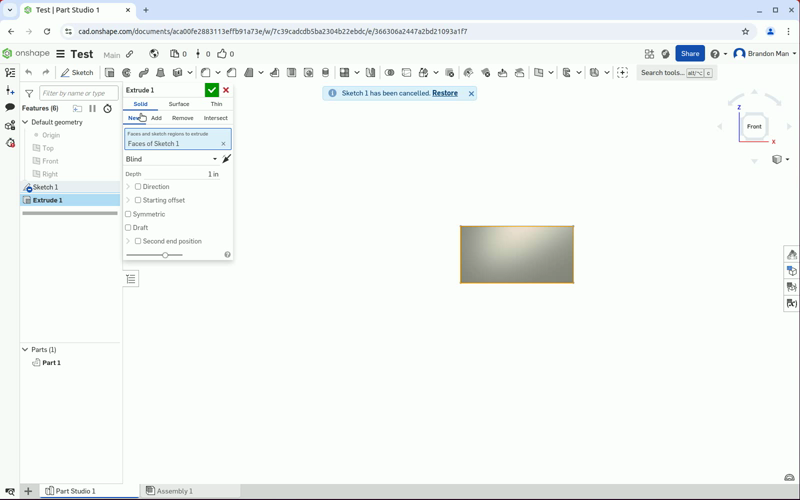
mouse_move(137, 120)
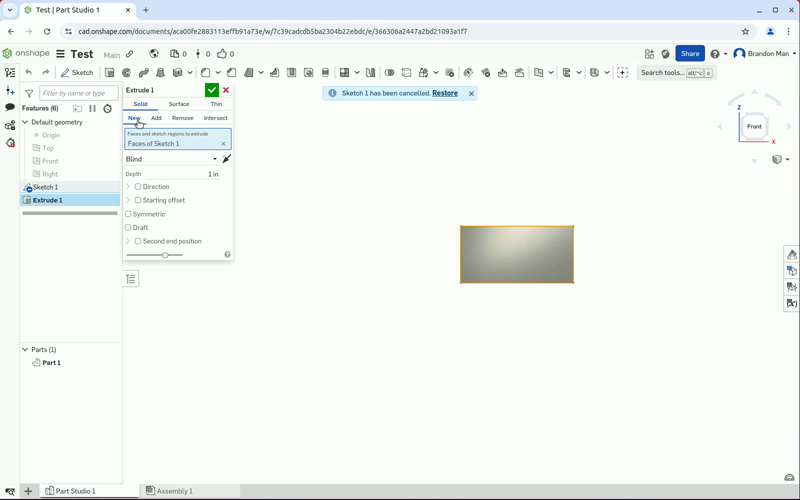
click(137, 120)
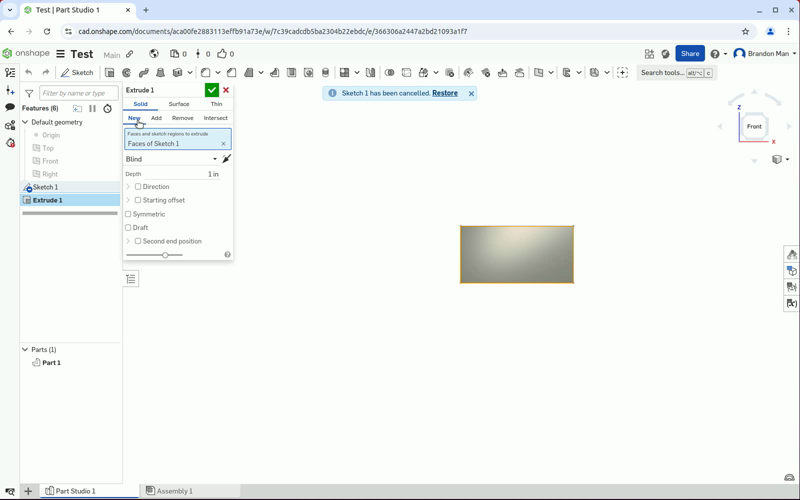
key(tab, 4)
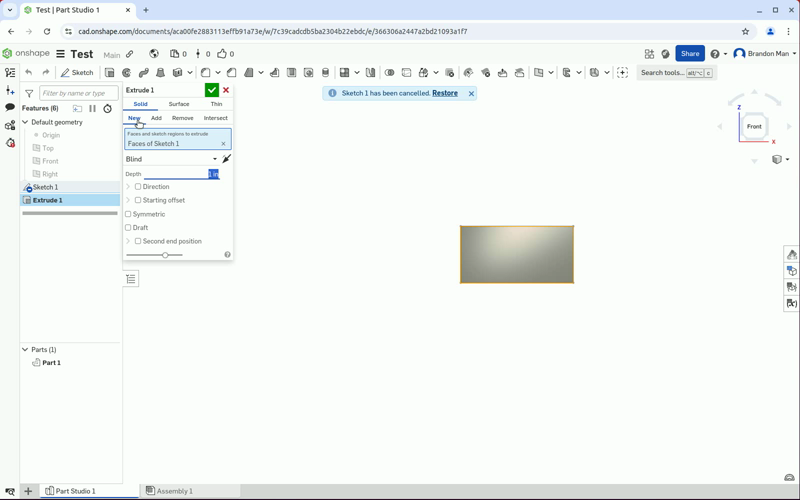
text(17.331)
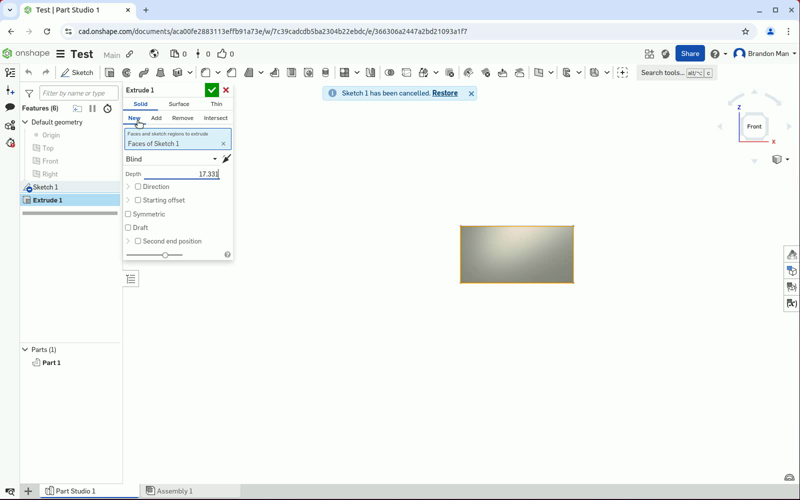
key(enter)
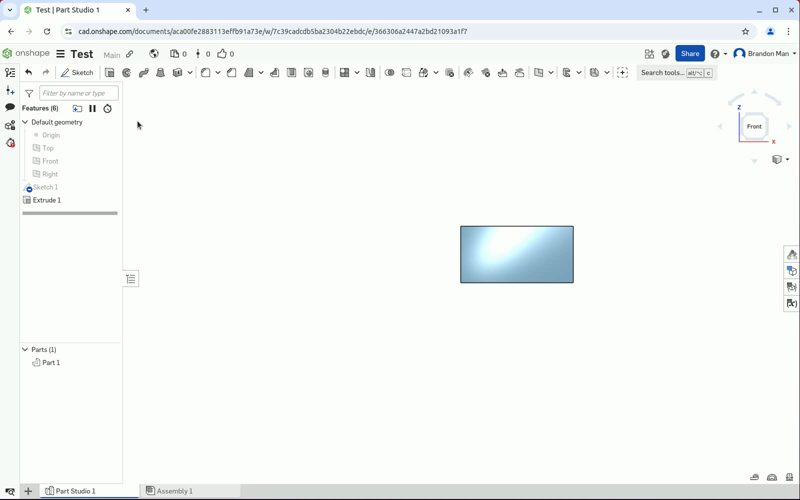
key(shift+h)
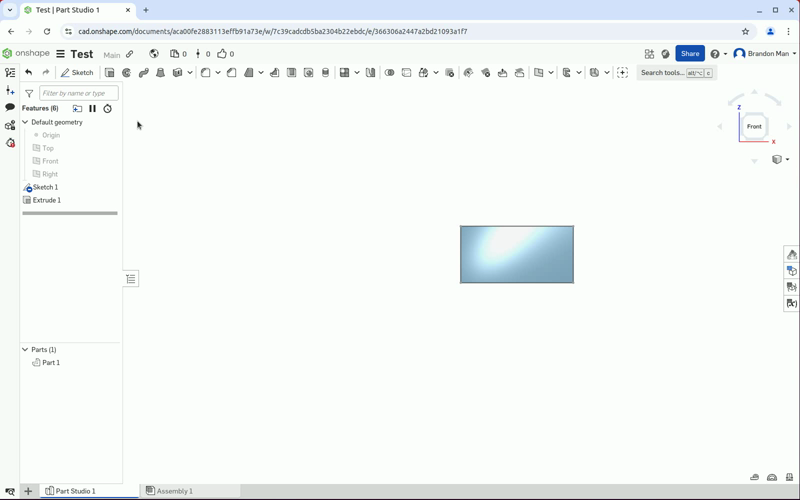
key(shift+h)
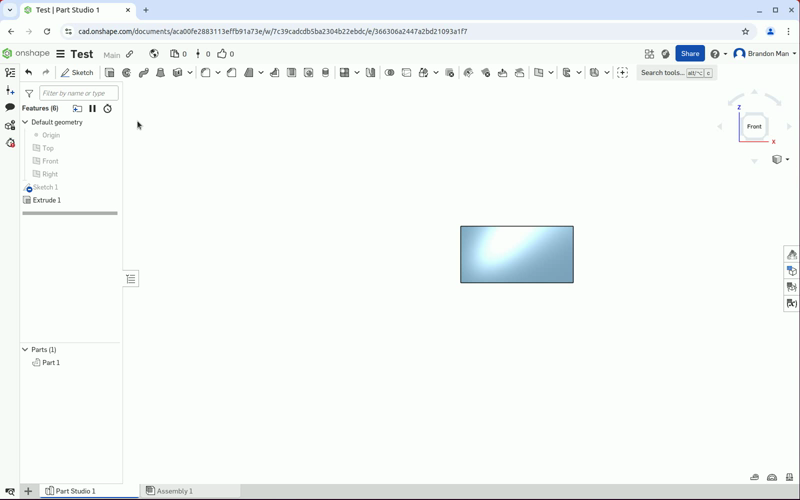
mouse_move(73, 189)
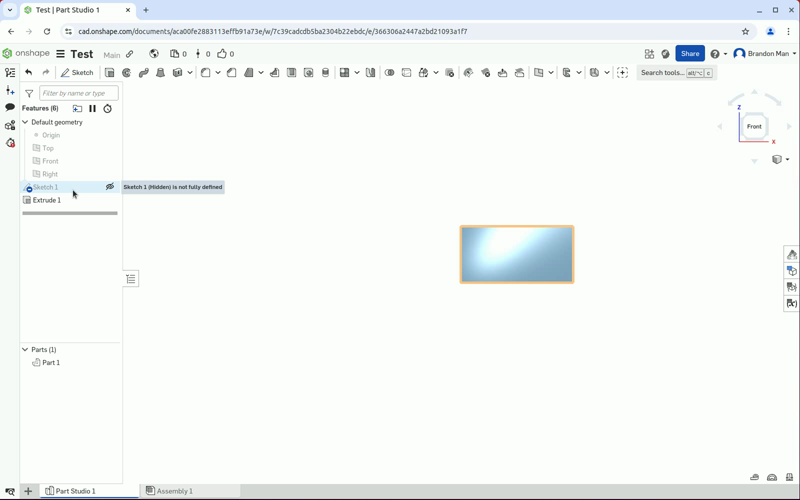
click(73, 189)
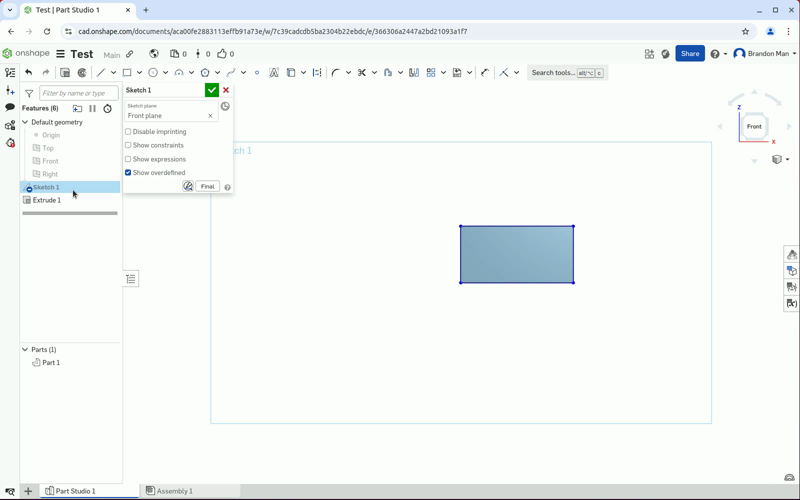
mouse_move(229, 92)
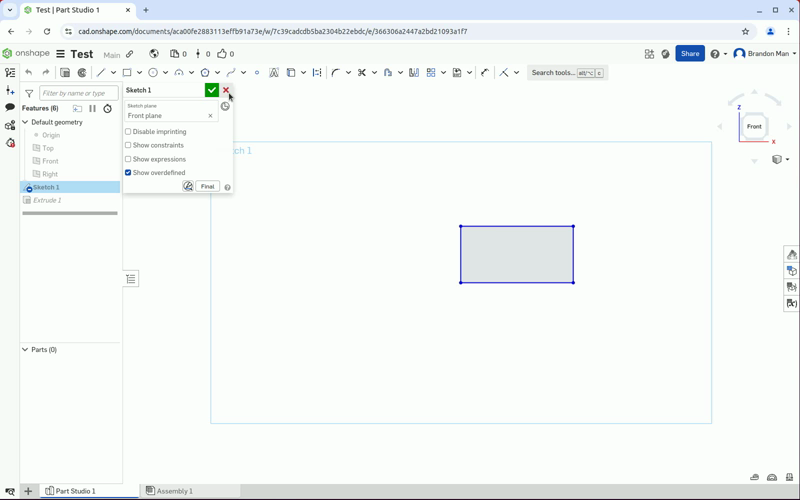
click(229, 92)
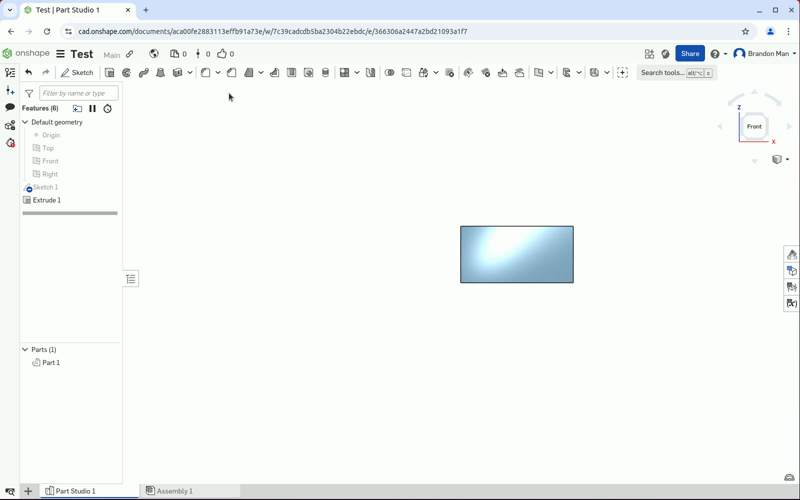
mouse_move(73, 352)
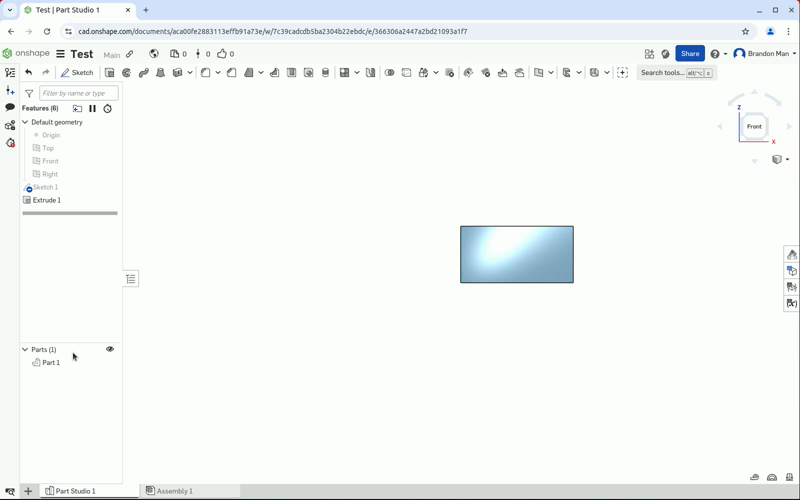
key(y)
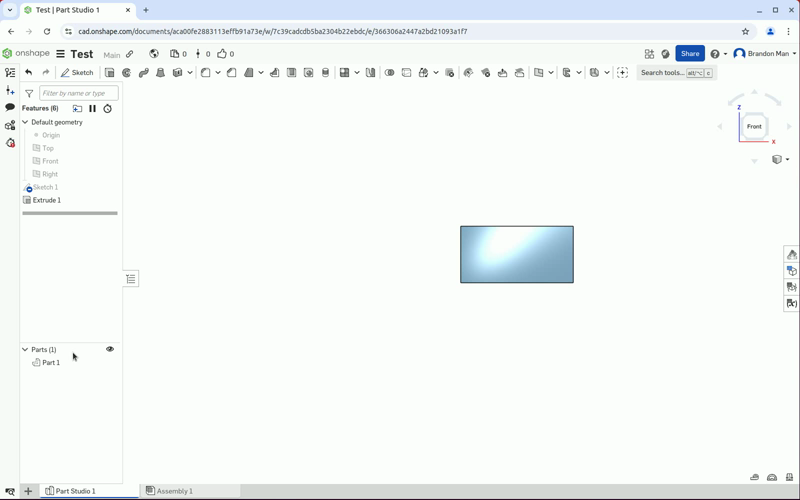
key(shift+p)
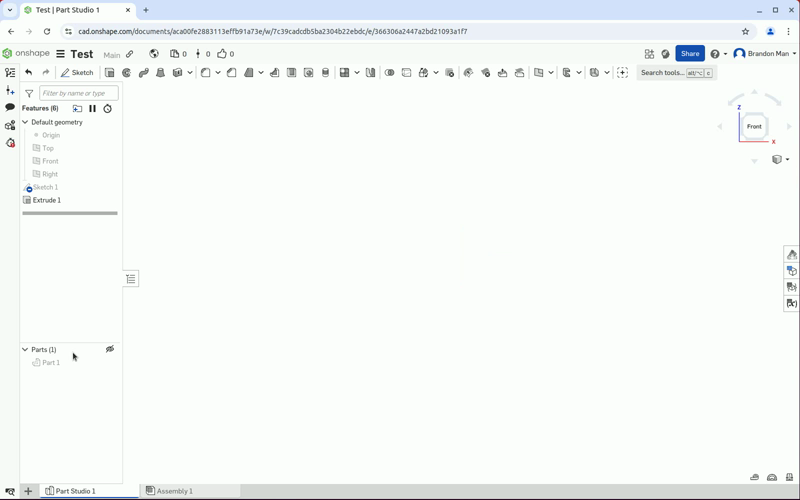
key(space)
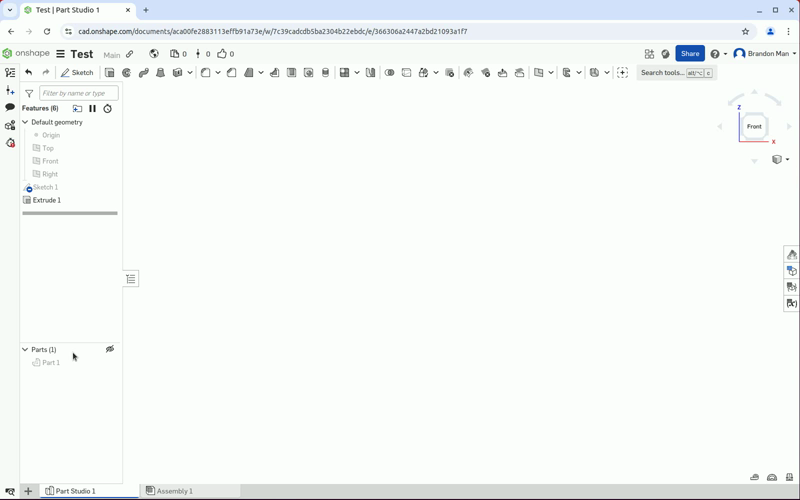
key_down(shift)
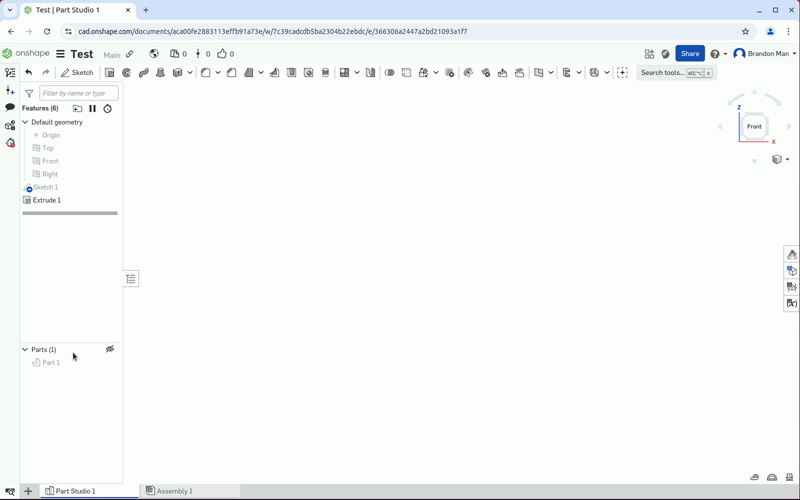
key(down)
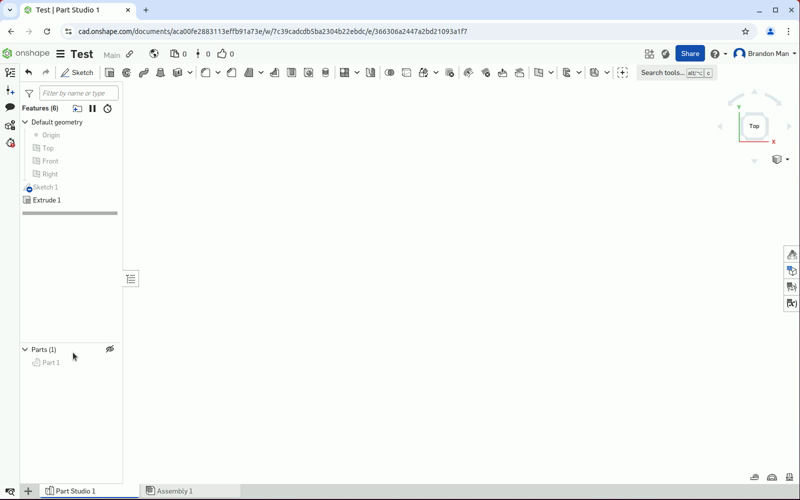
key_up(shift)
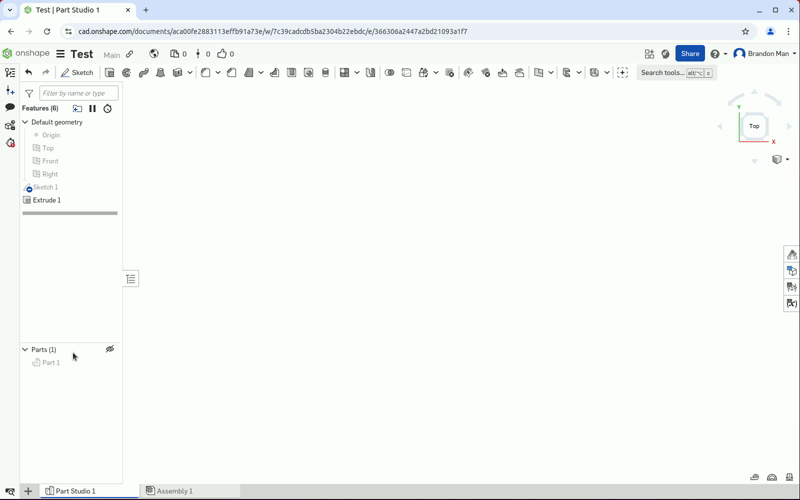
mouse_move(73, 352)
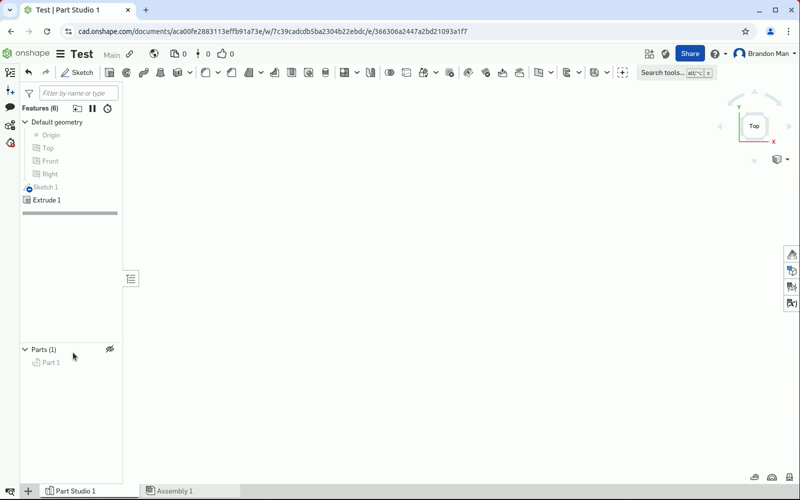
key(shift+y)
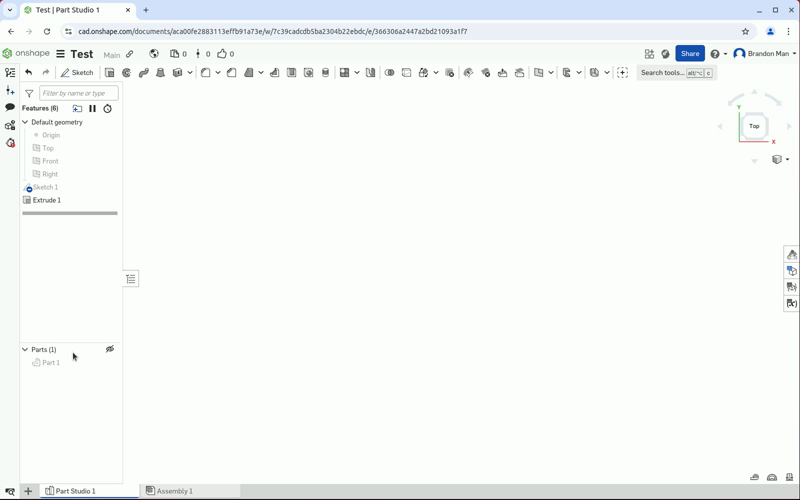
key(shift+s)
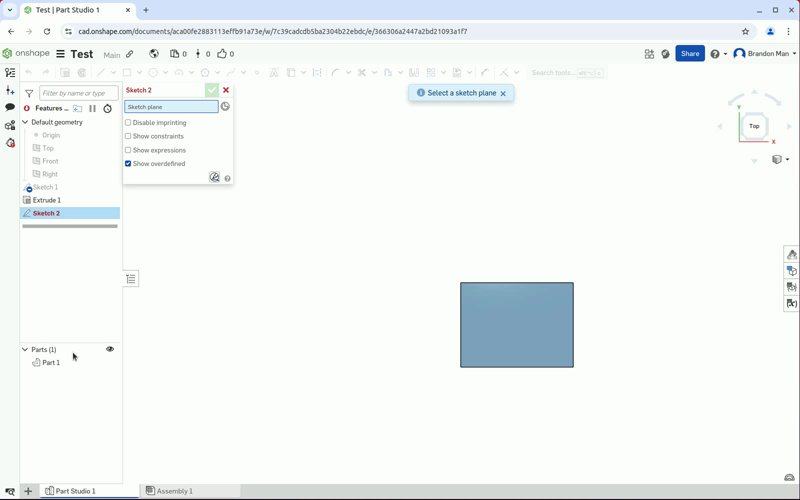
mouse_move(73, 150)
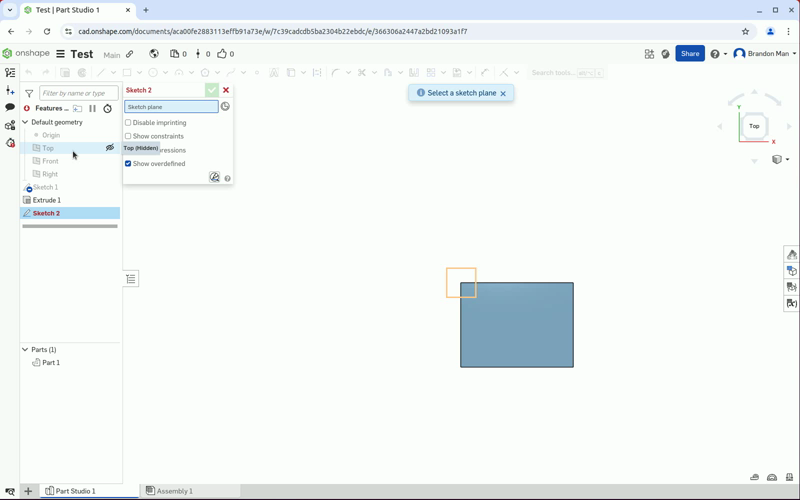
click(73, 150)
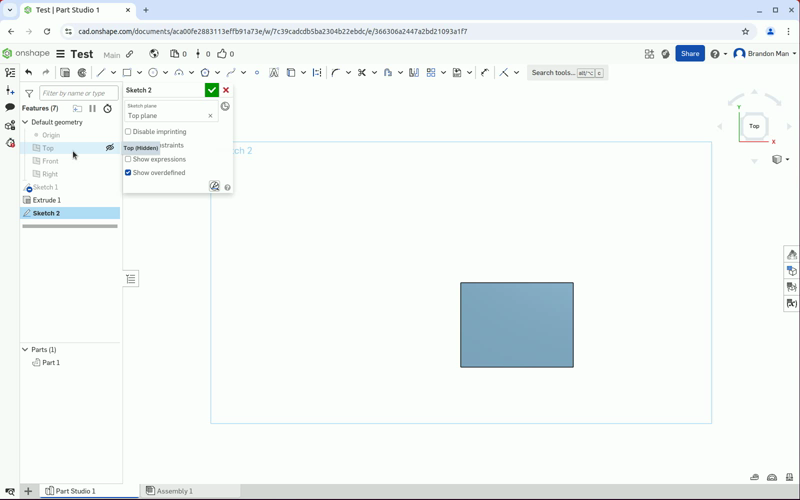
mouse_move(73, 352)
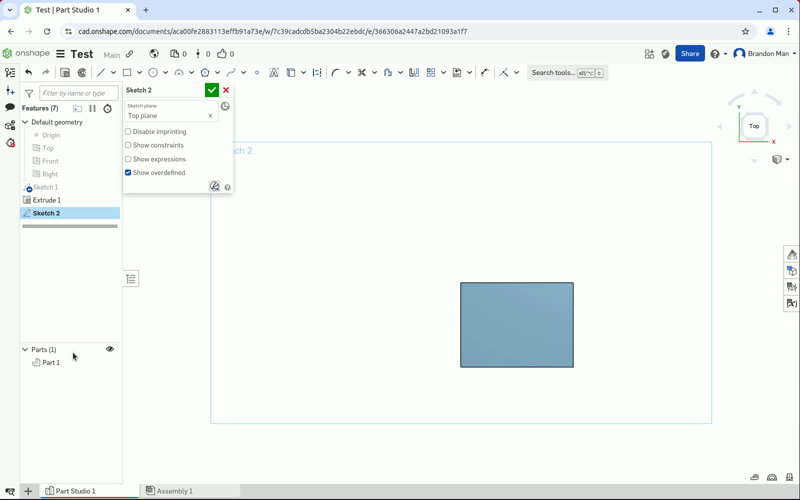
key(y)
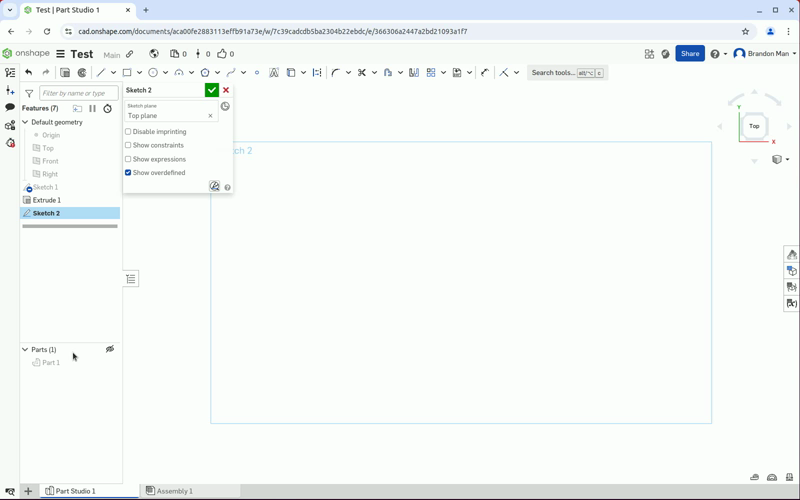
key(l)
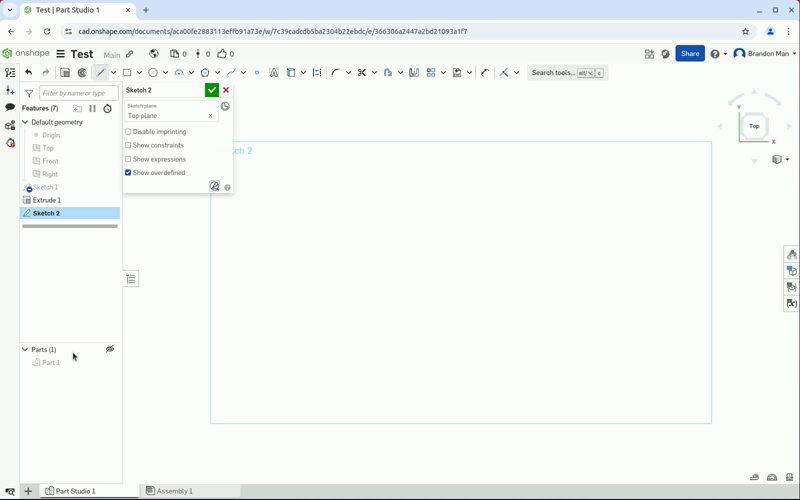
key_down(shift)
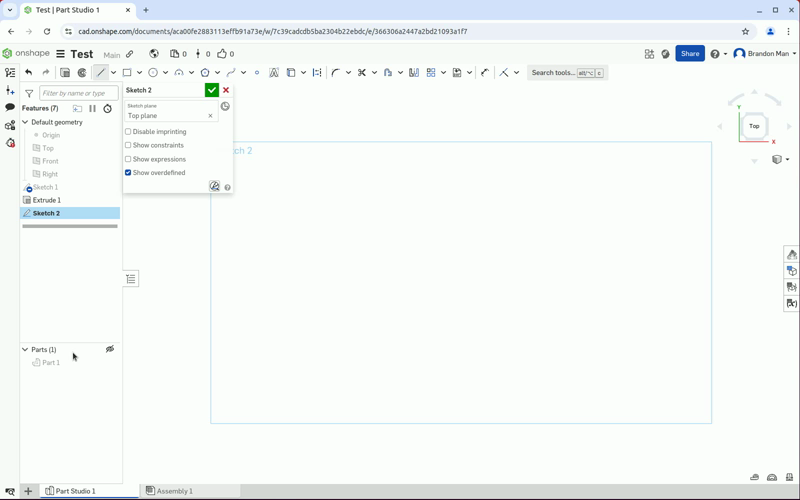
mouse_move(474, 367)
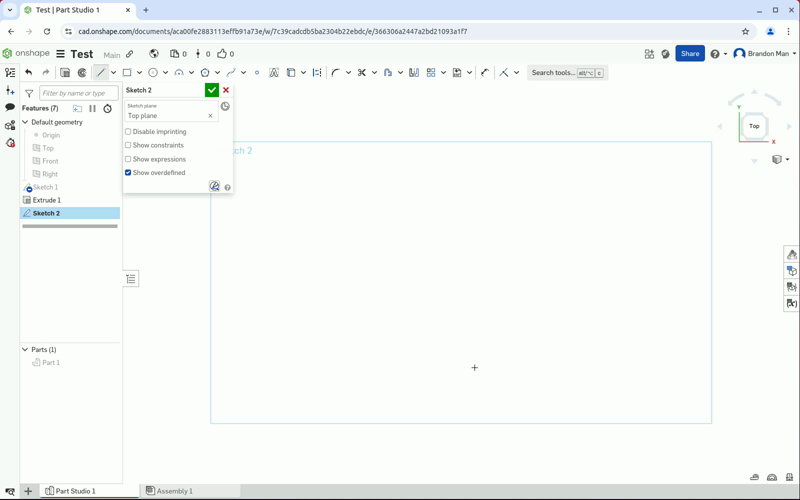
click(474, 367)
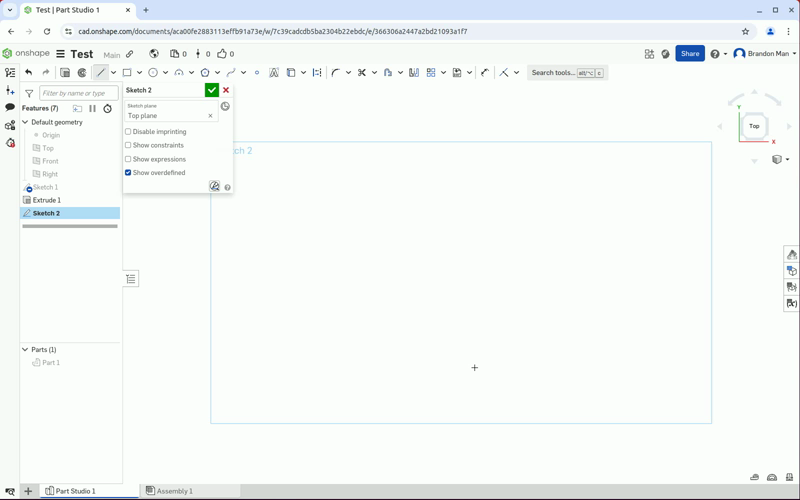
key_up(shift)
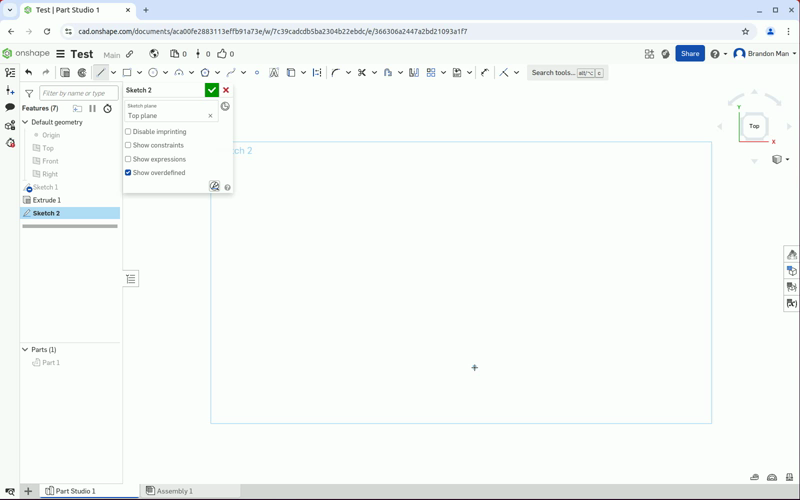
key_down(shift)
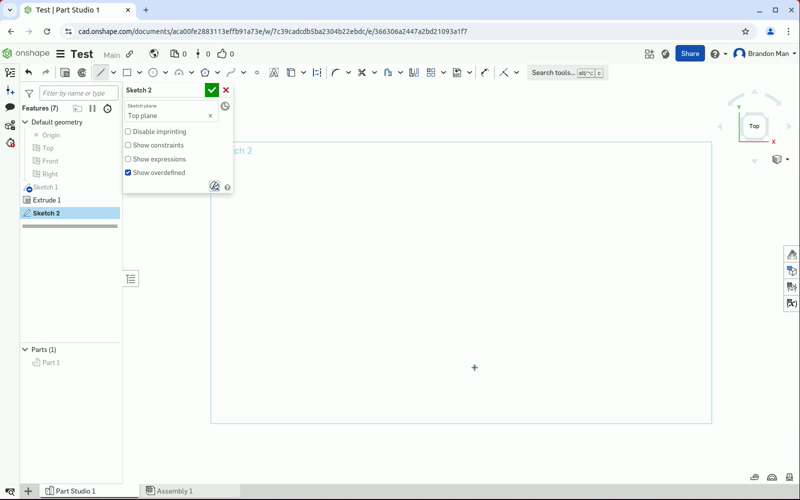
mouse_move(545, 367)
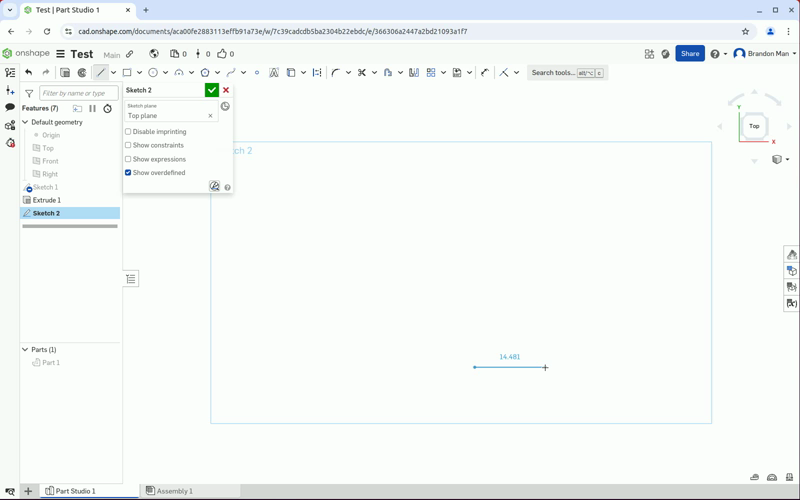
click(545, 367)
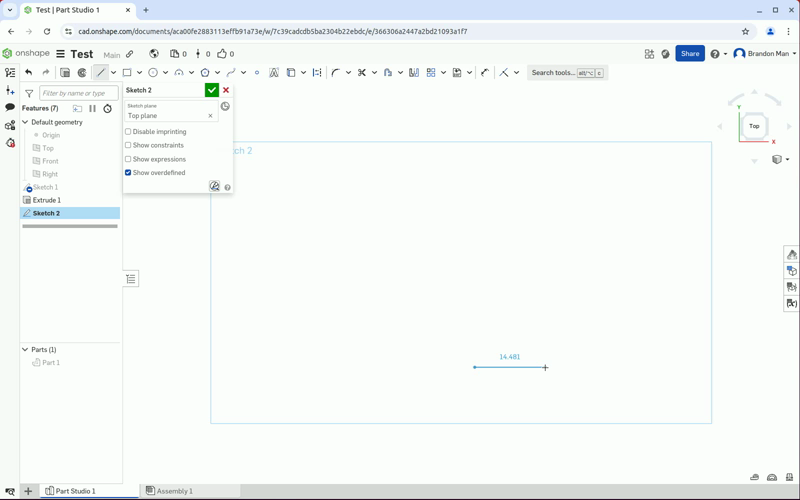
key_up(shift)
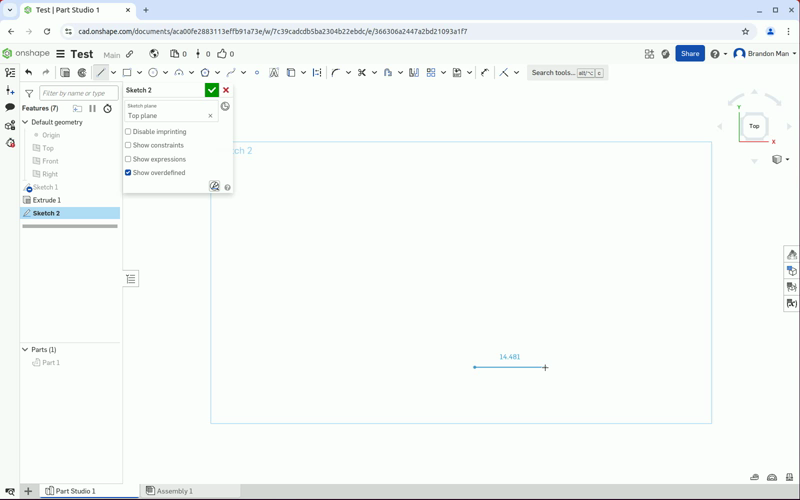
key_down(shift)
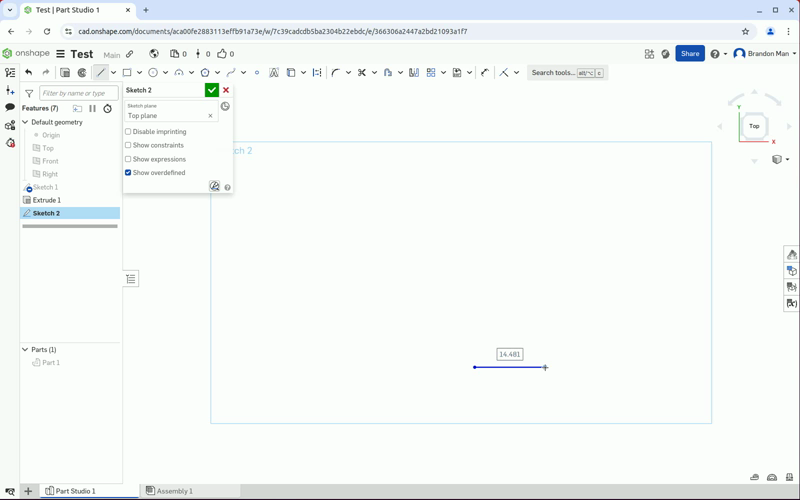
mouse_move(575, 367)
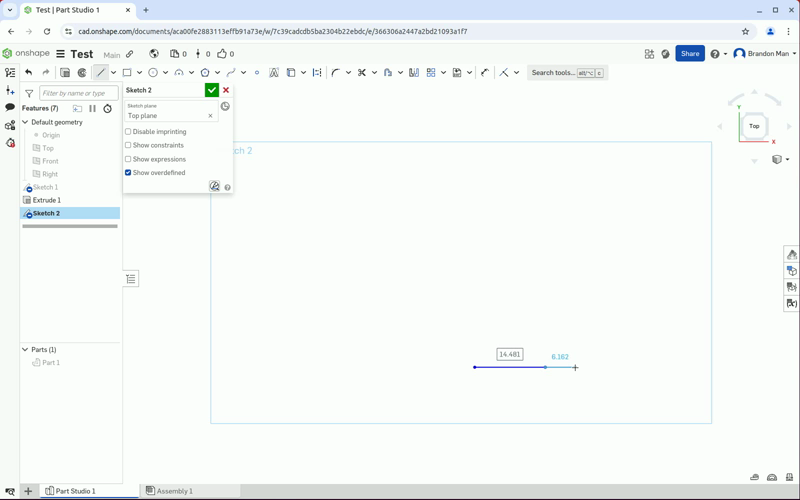
mouse_move(573, 324)
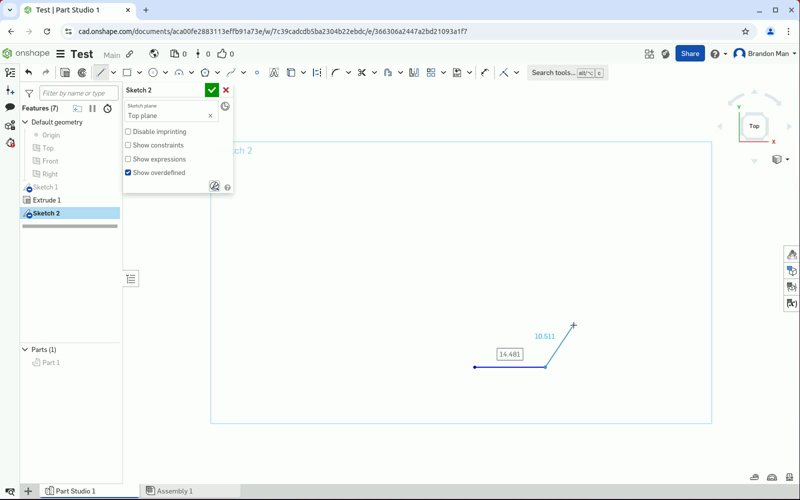
click(573, 324)
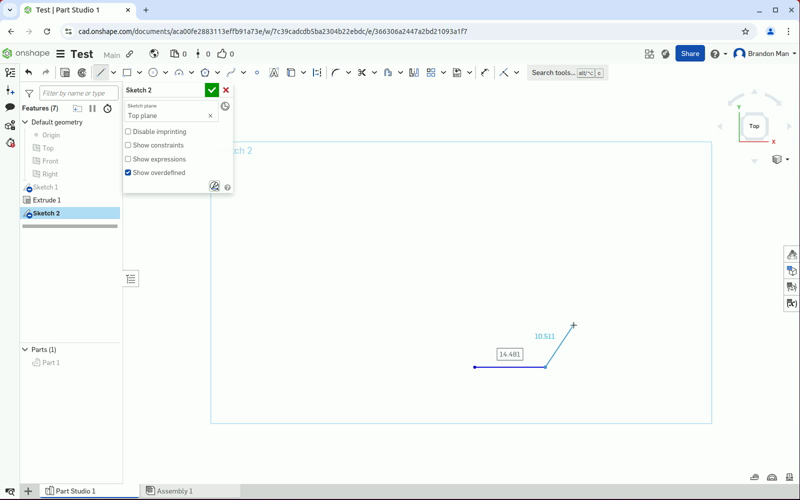
key_up(shift)
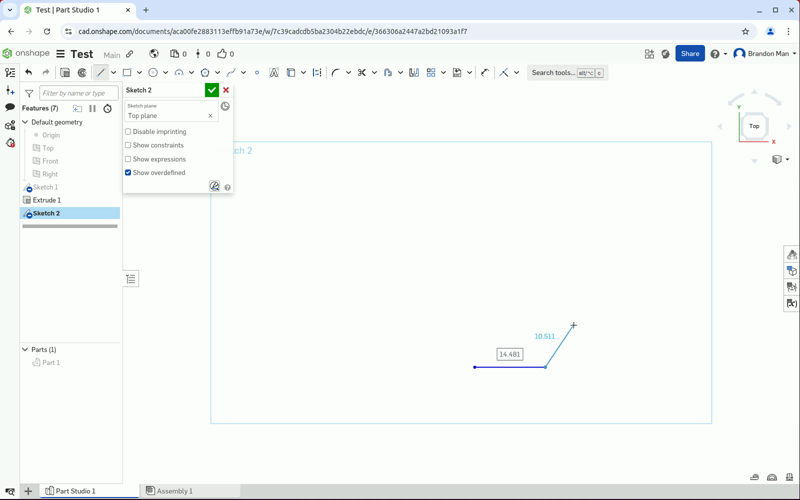
key_down(shift)
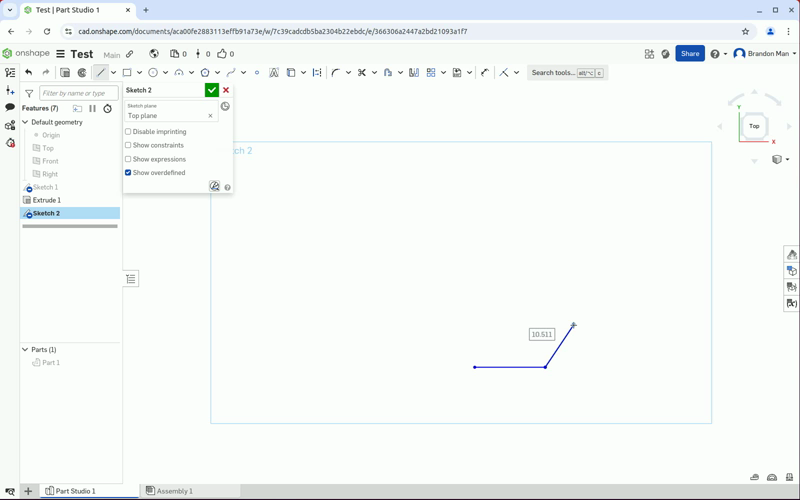
mouse_move(589, 324)
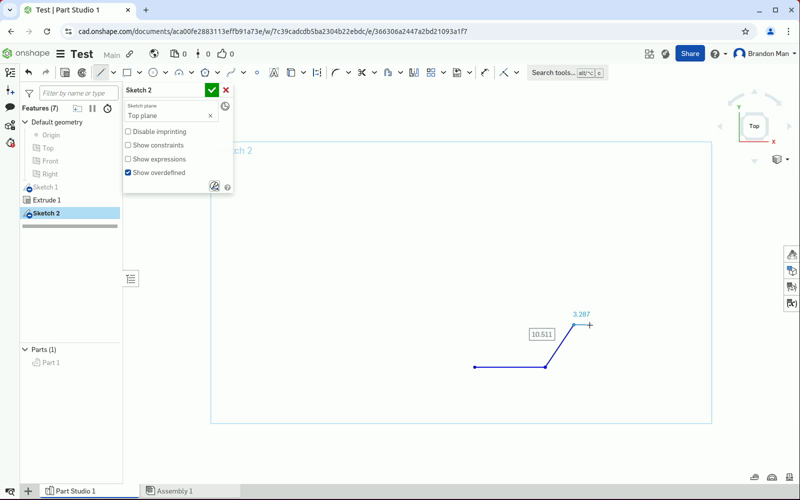
mouse_move(573, 283)
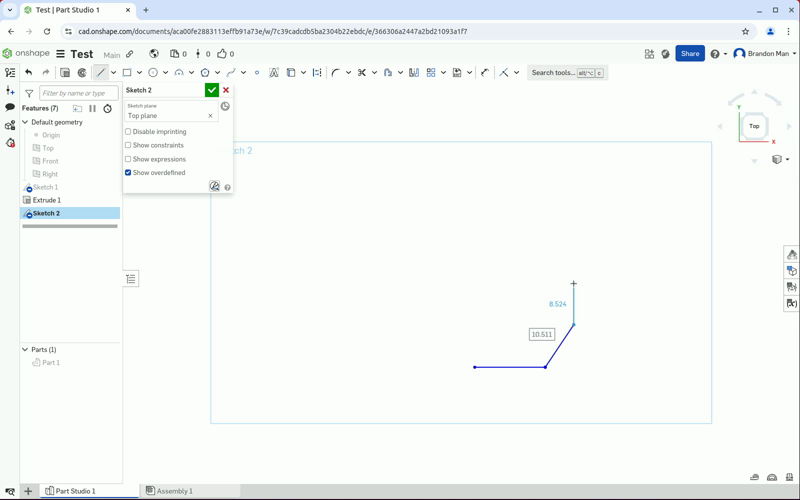
click(573, 283)
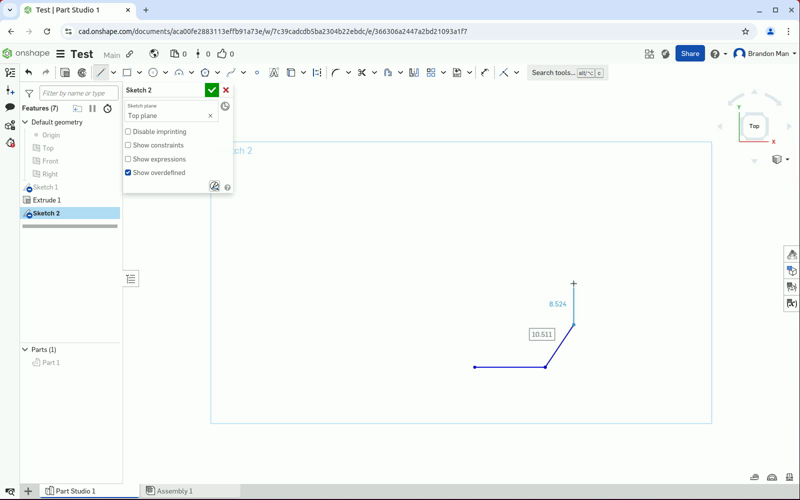
key_up(shift)
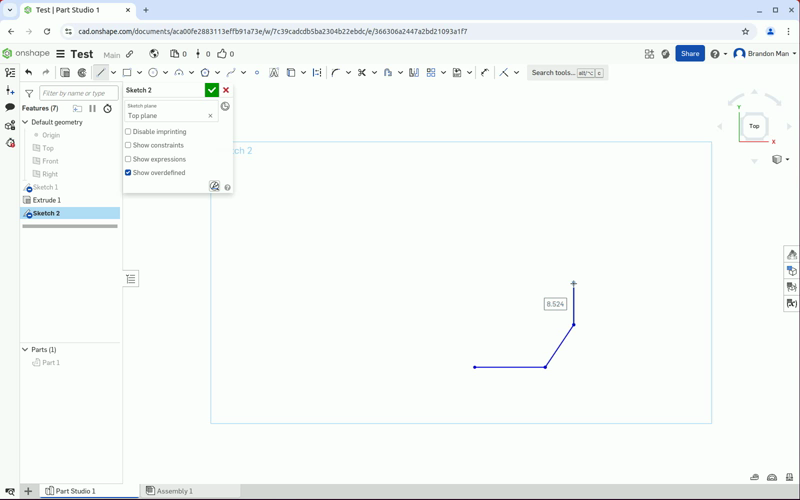
key_down(shift)
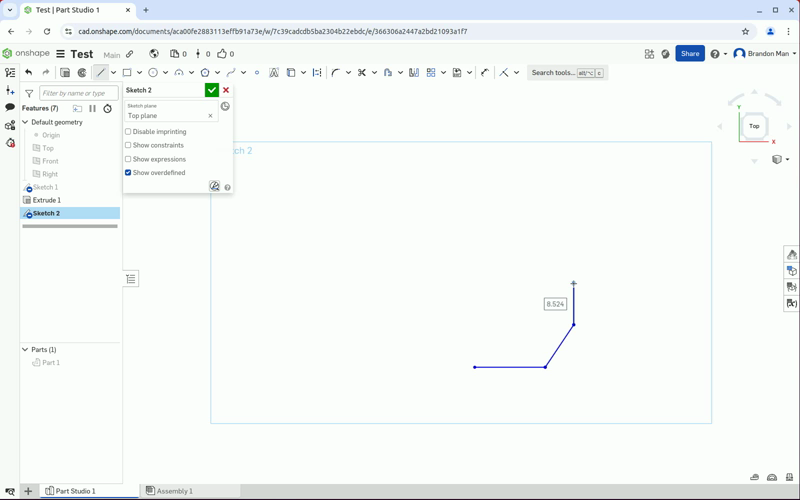
mouse_move(589, 283)
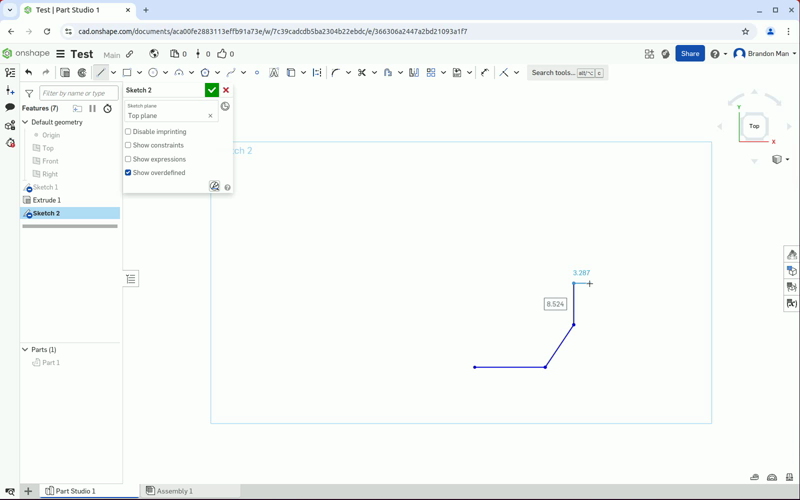
mouse_move(531, 283)
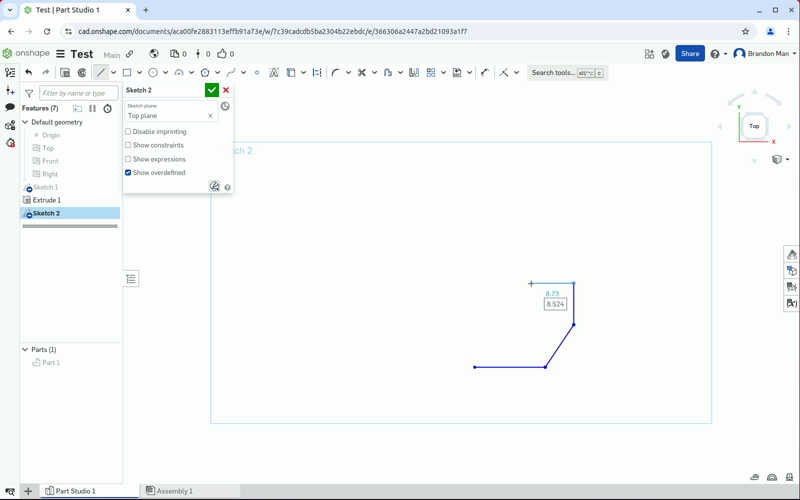
click(531, 283)
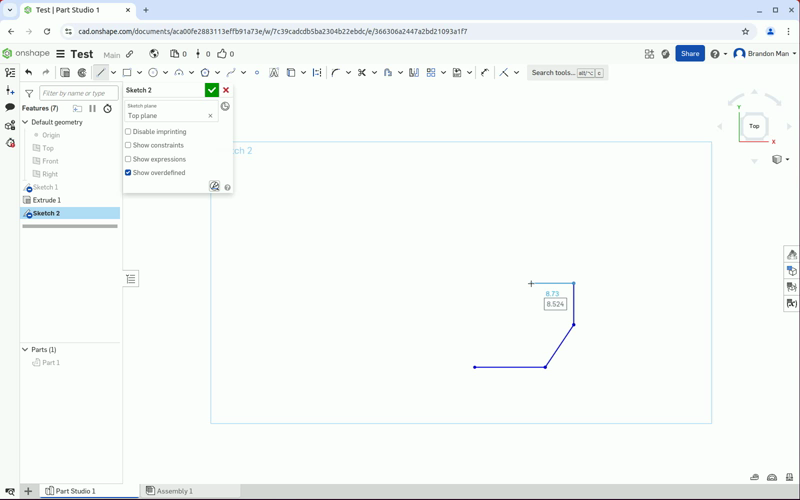
key_up(shift)
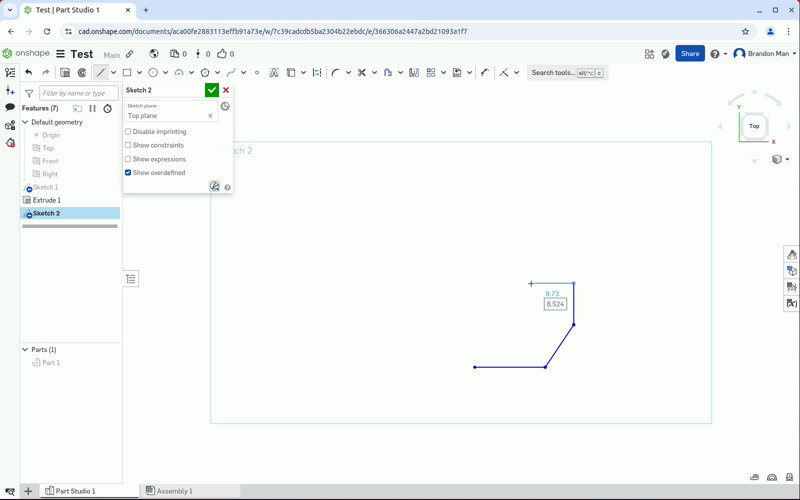
key_down(shift)
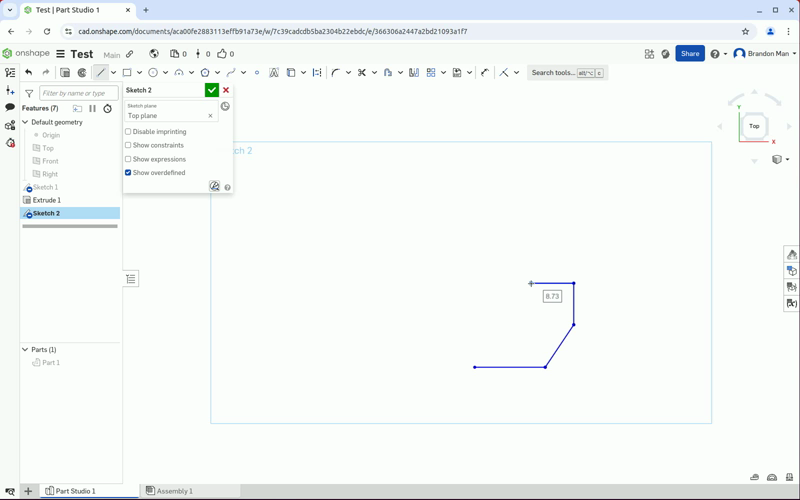
mouse_move(474, 367)
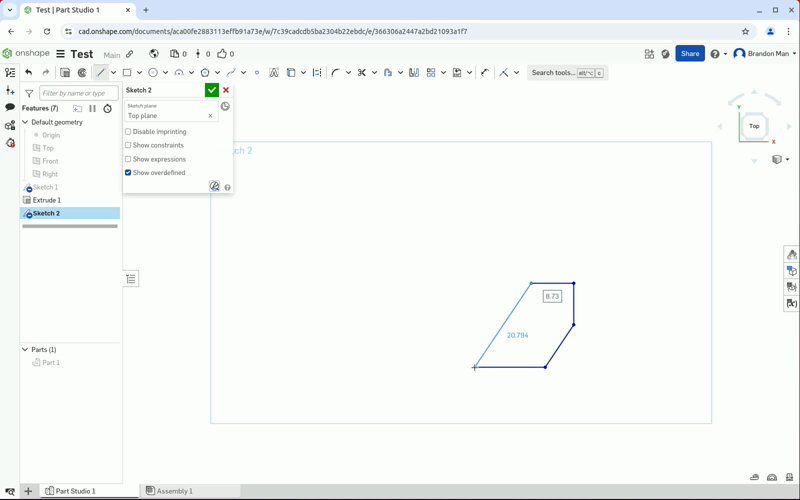
key_up(shift)
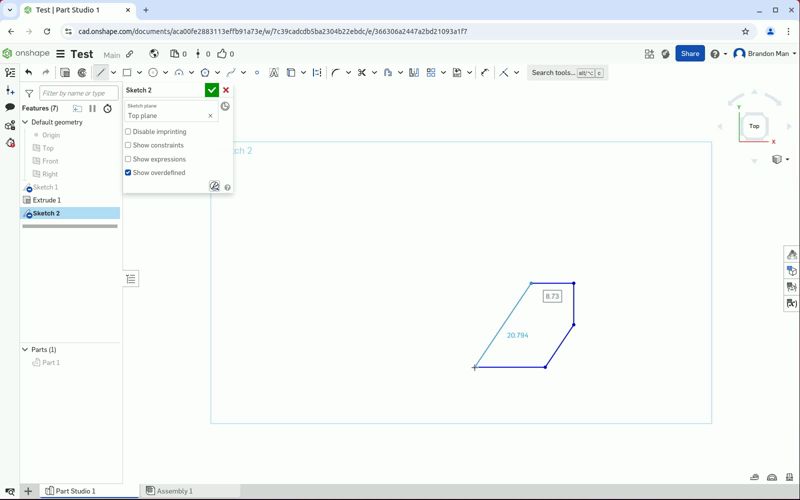
click(474, 367)
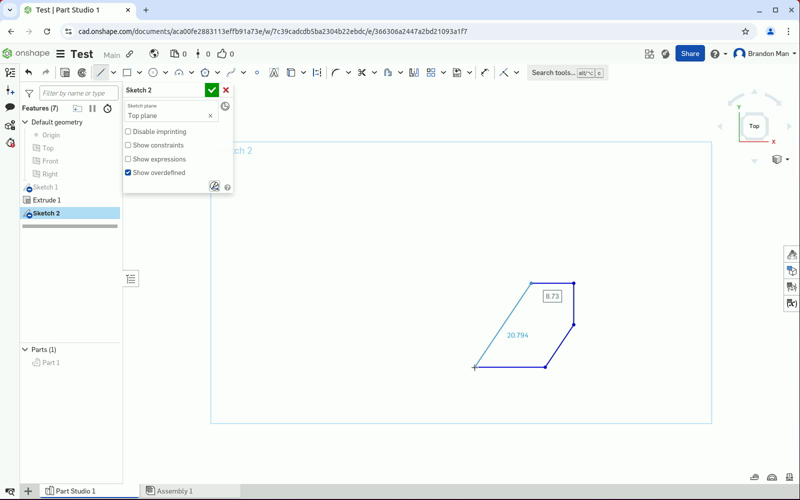
key(esc)
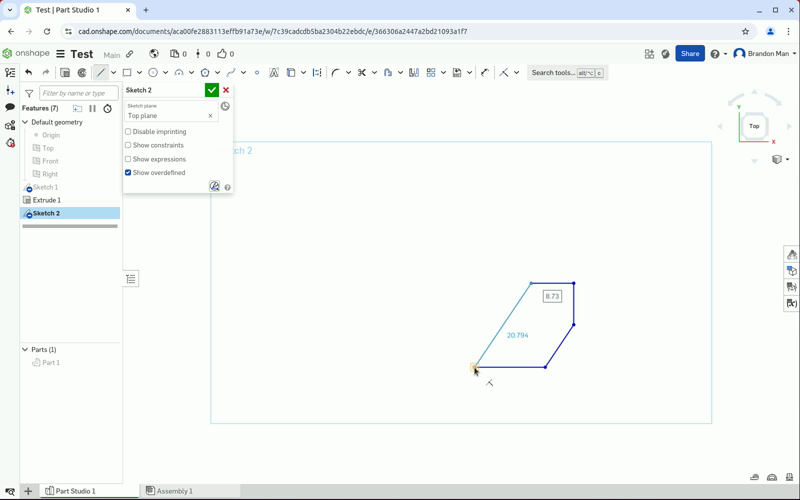
mouse_move(557, 297)
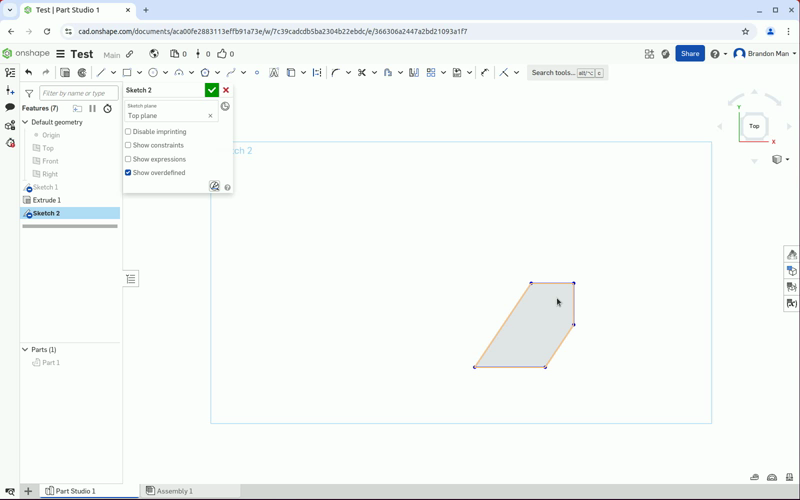
click(557, 297)
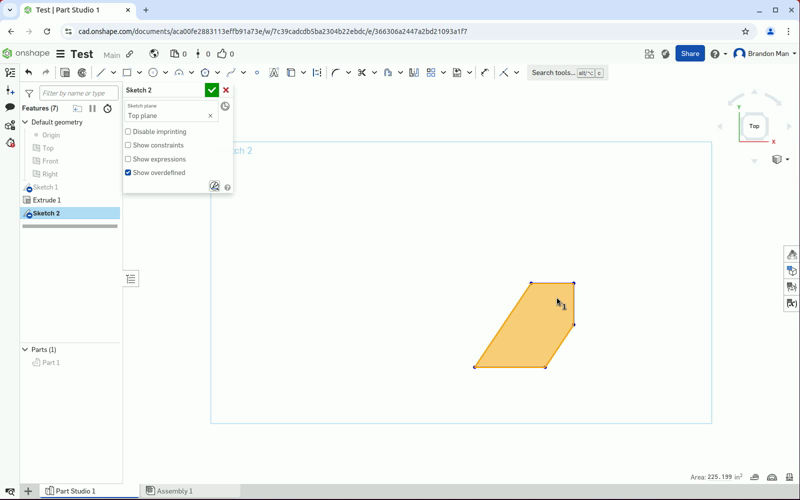
mouse_move(73, 352)
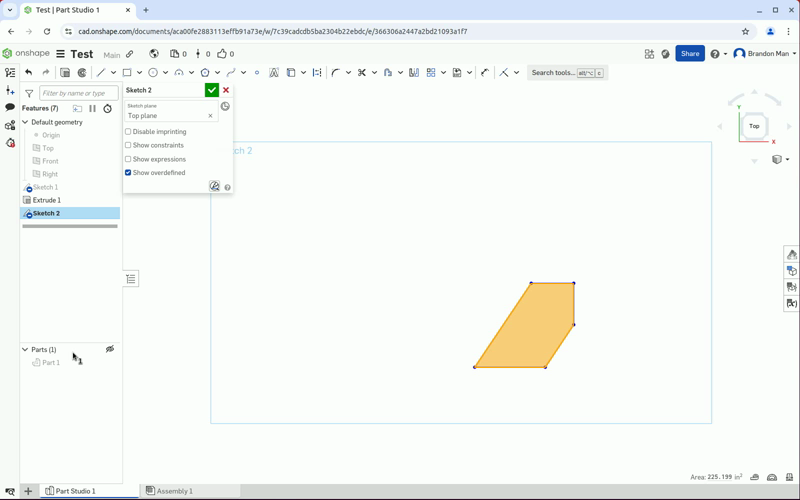
key(shift+y)
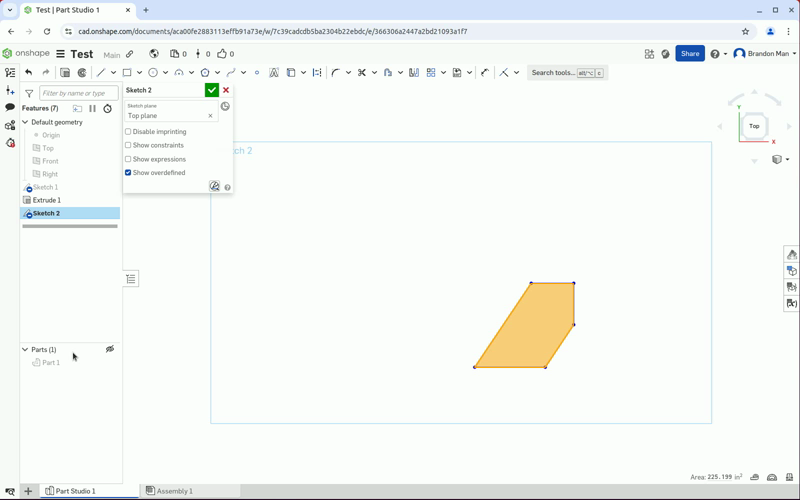
key(shift+e)
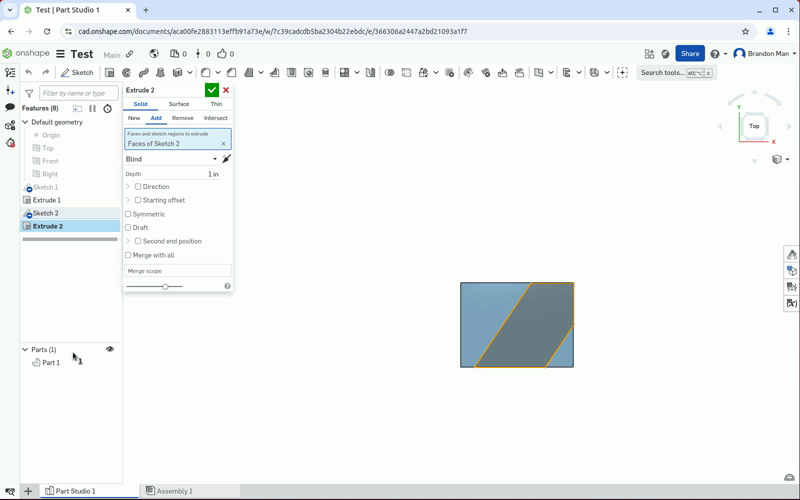
mouse_move(143, 106)
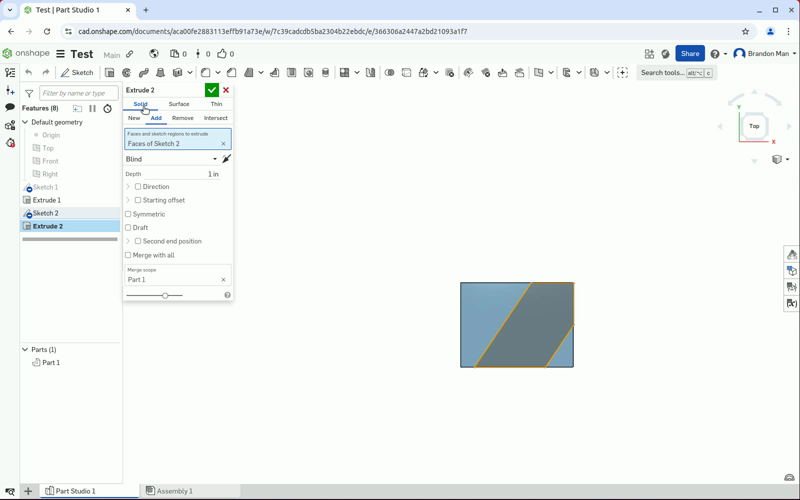
click(143, 106)
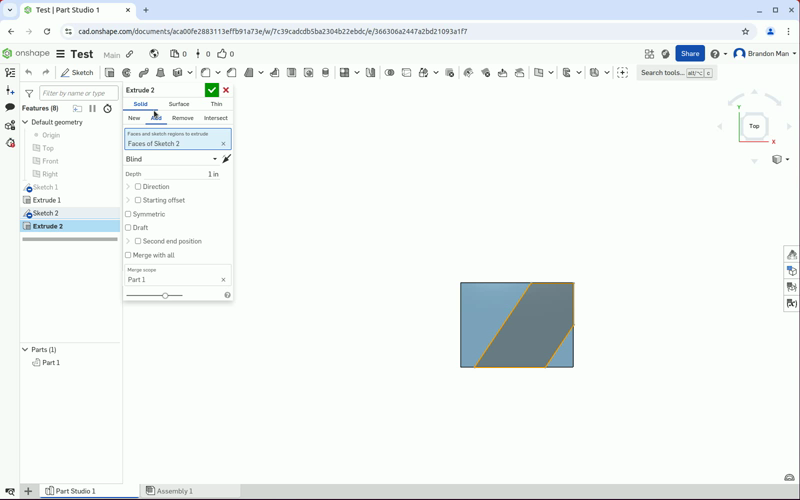
mouse_move(186, 120)
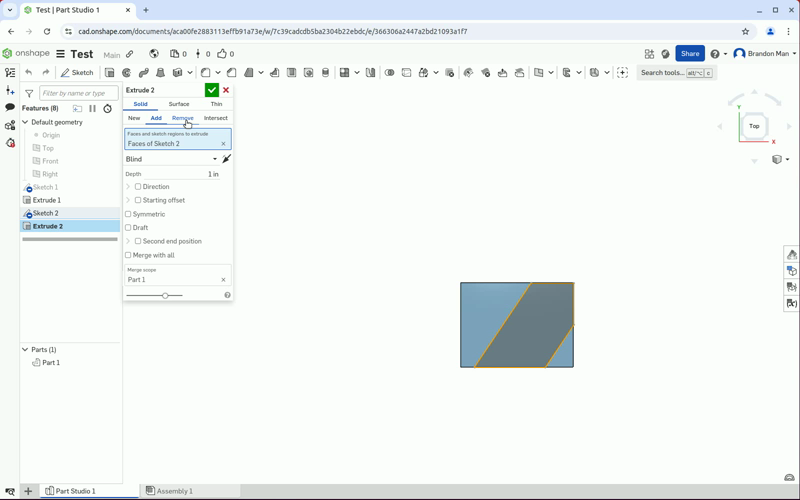
click(186, 120)
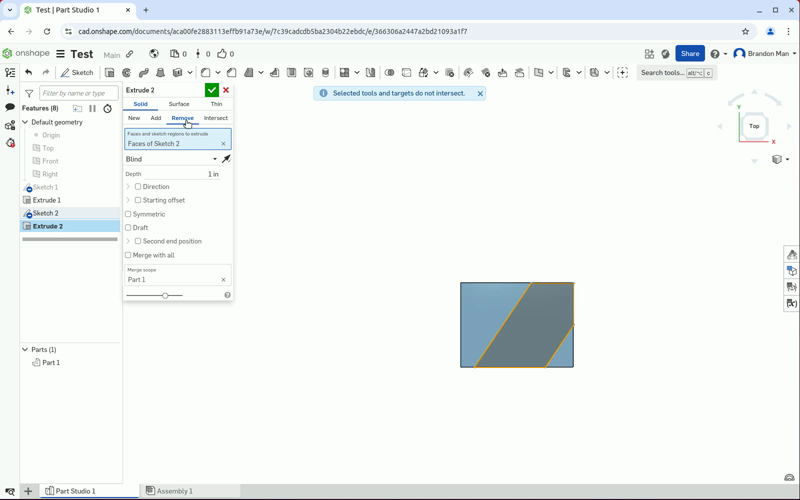
key(tab, 4)
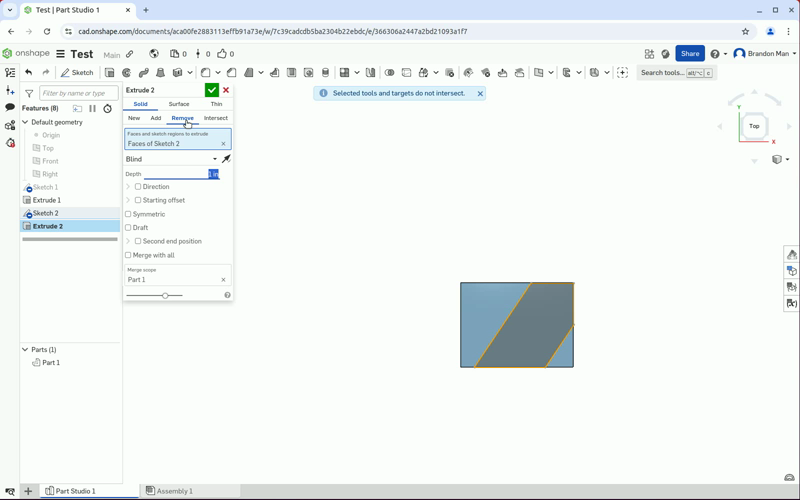
text(-5.777)
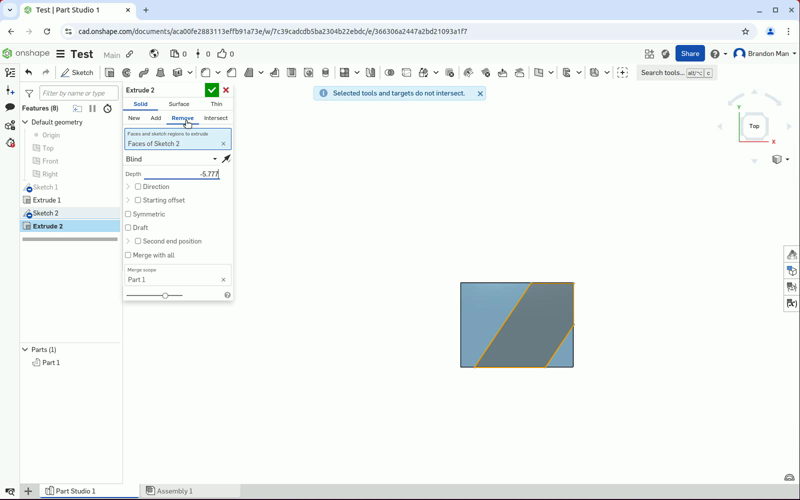
key(tab, 6)
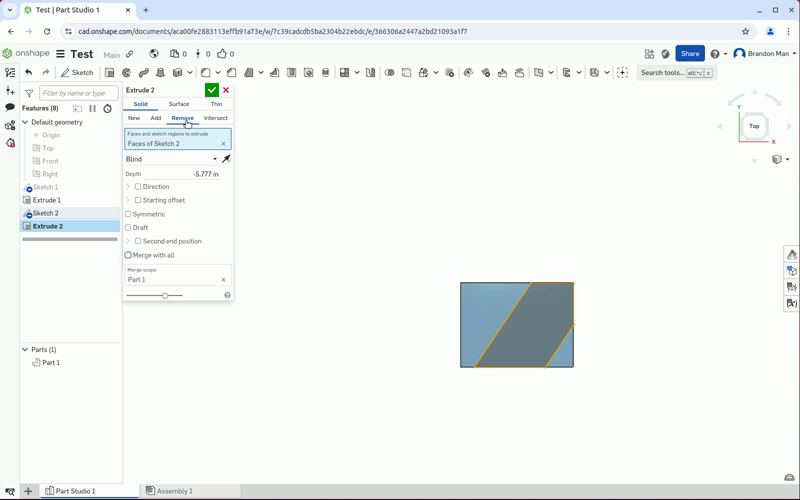
key(space)
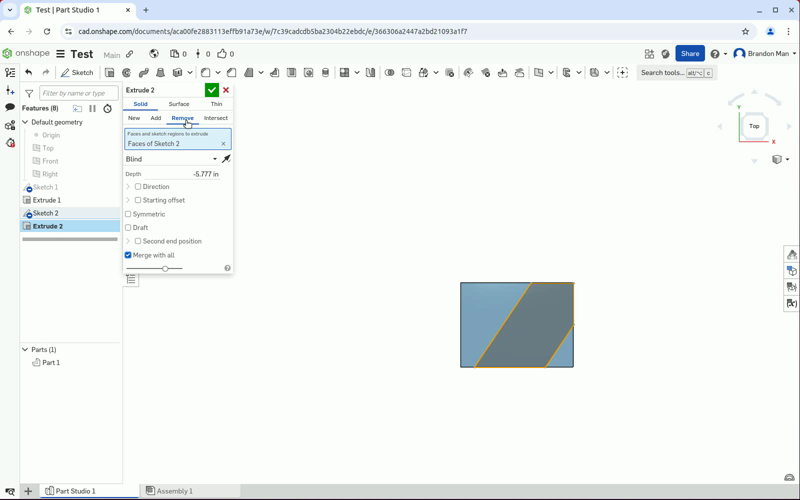
key(enter)
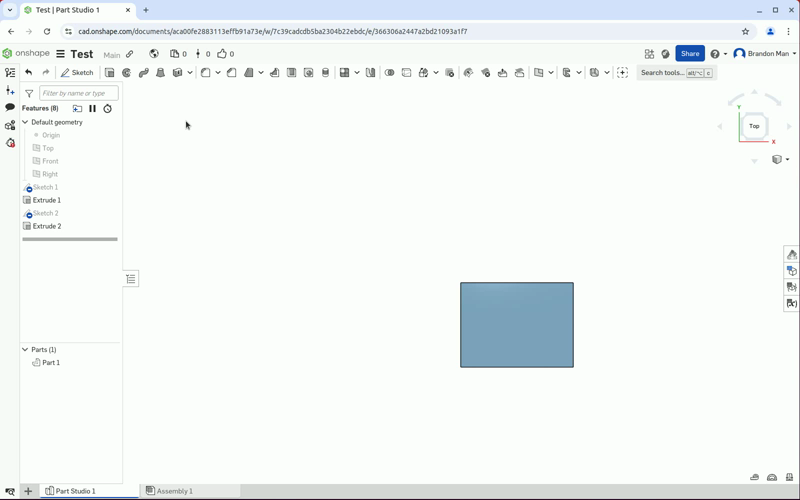
key(shift+h)
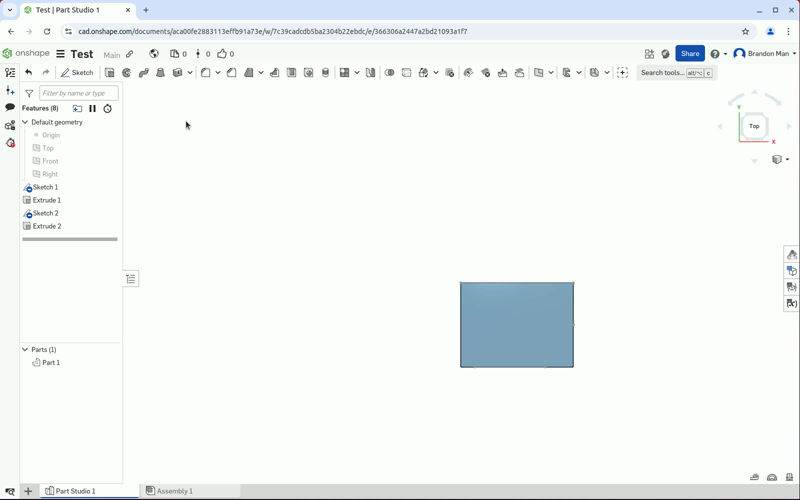
key(shift+h)
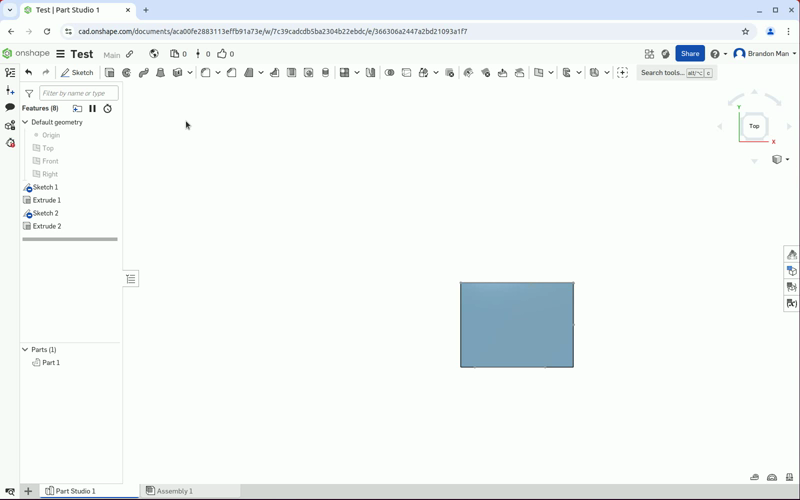
key(shift+7)
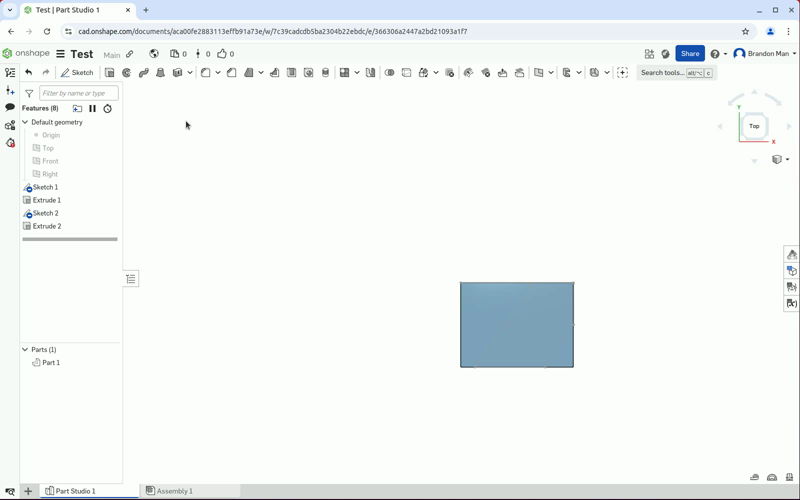
key(up, 3)
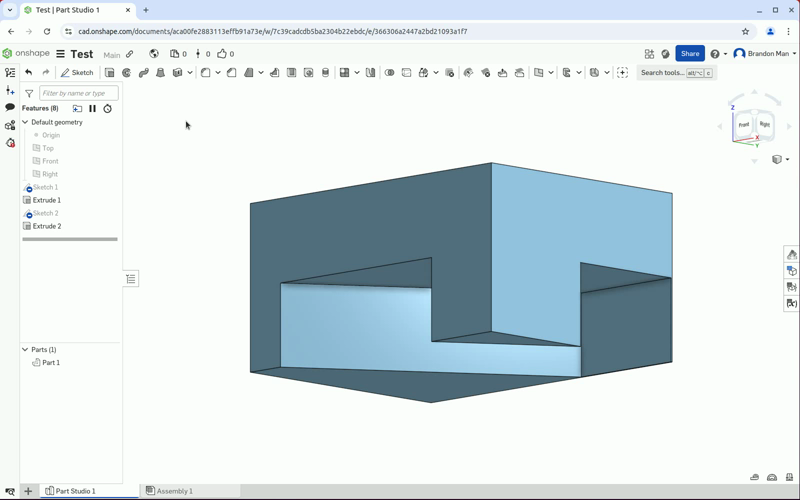
key(left, 3)
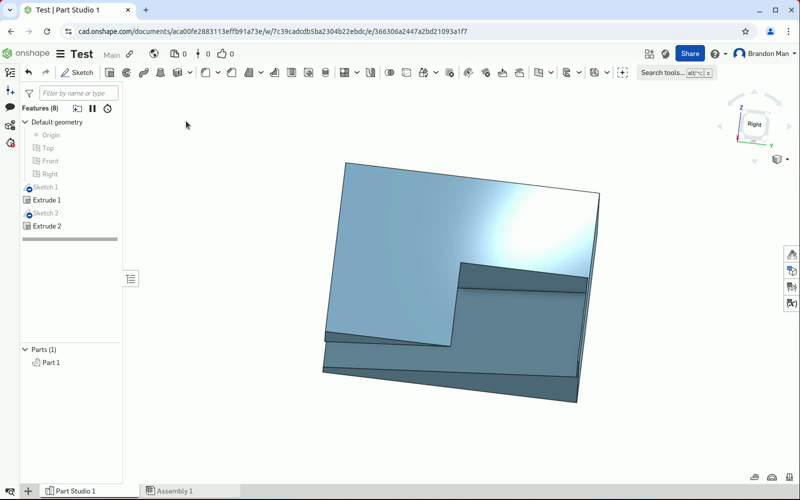
key(right, 3)
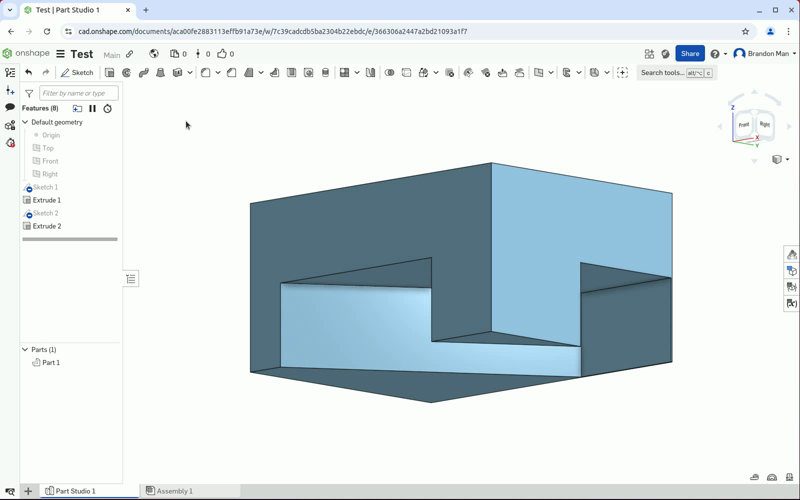
key(down, 3)
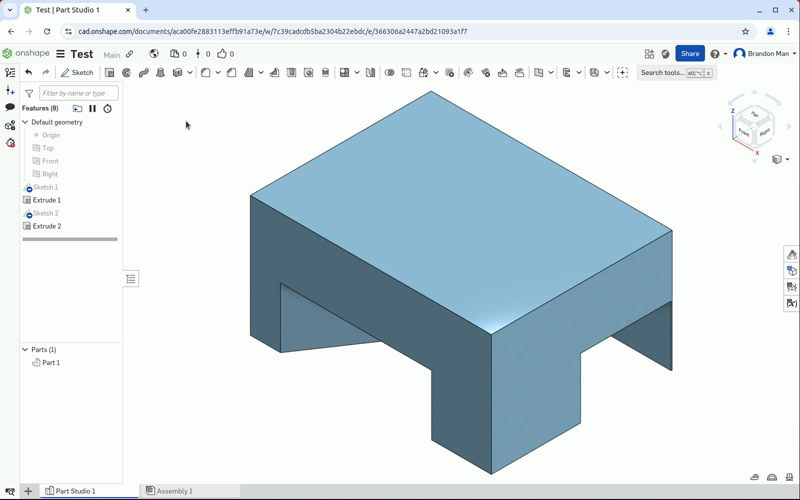
mouse_move(73, 189)
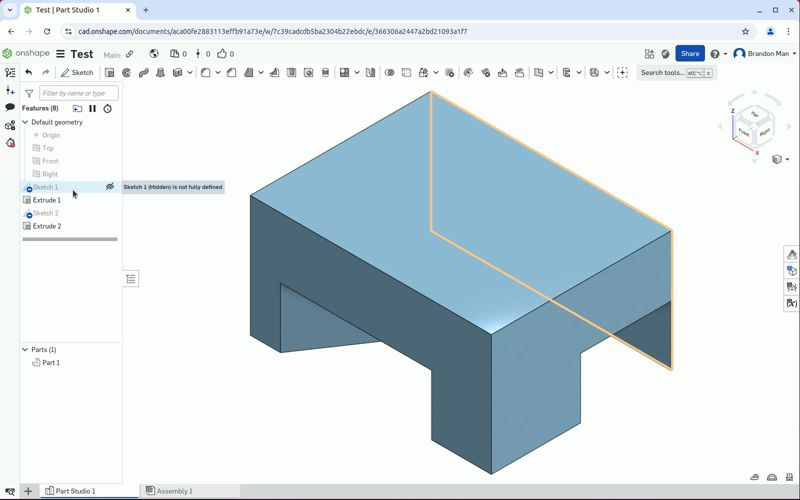
click(73, 189)